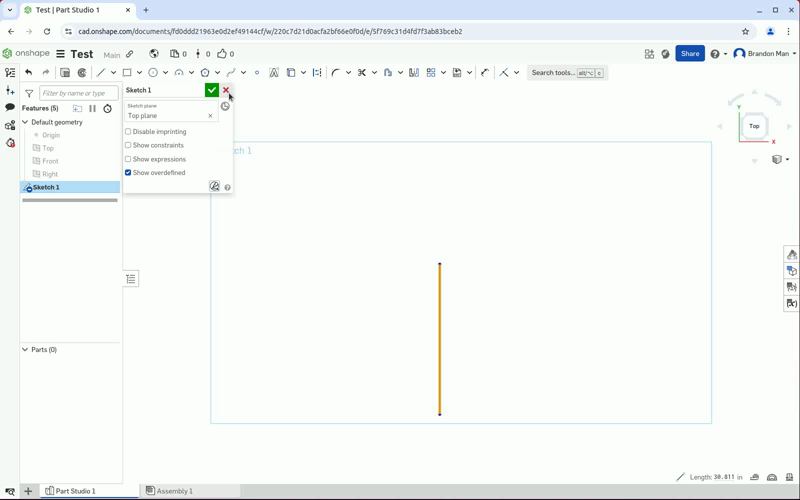
key(shift+h)
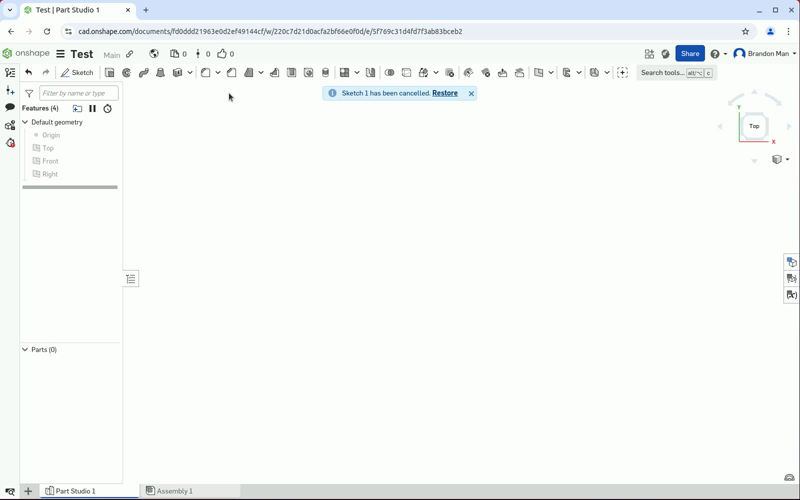
mouse_move(73, 352)
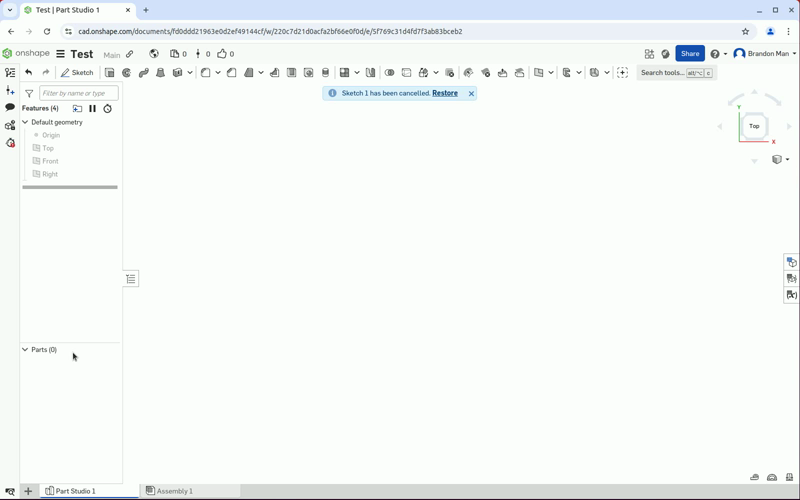
key(y)
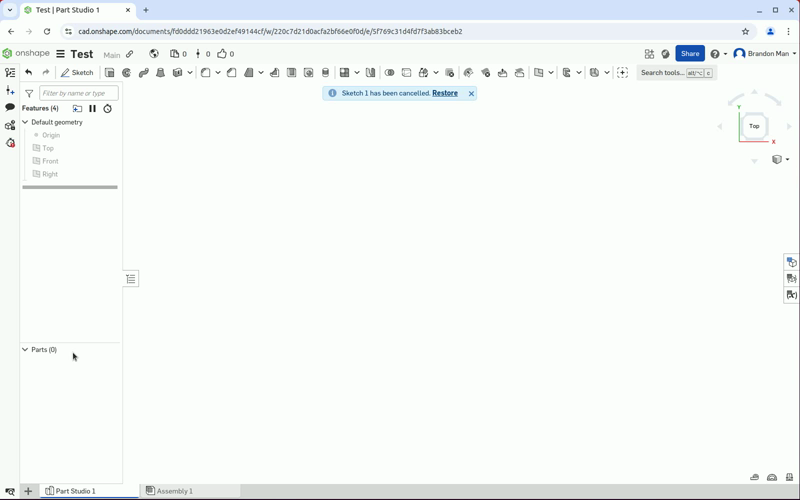
key(shift+p)
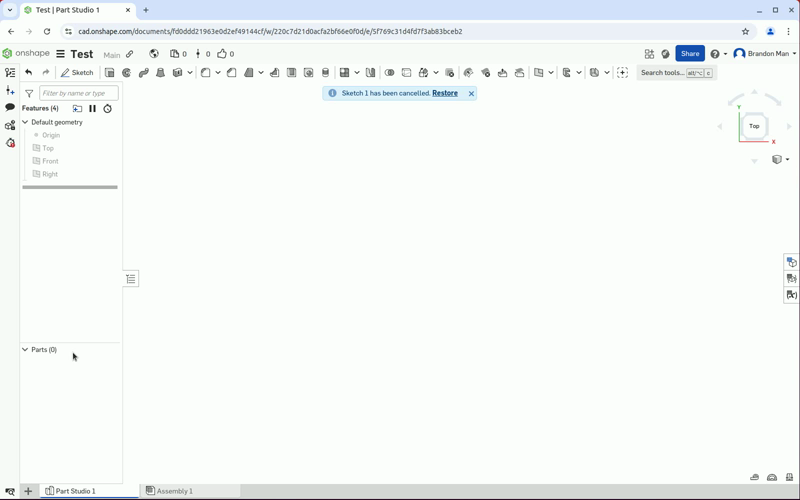
key(space)
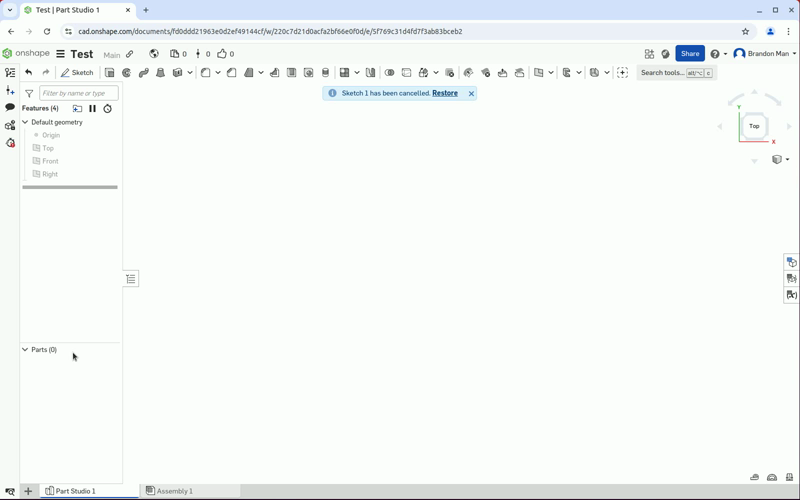
key_down(shift)
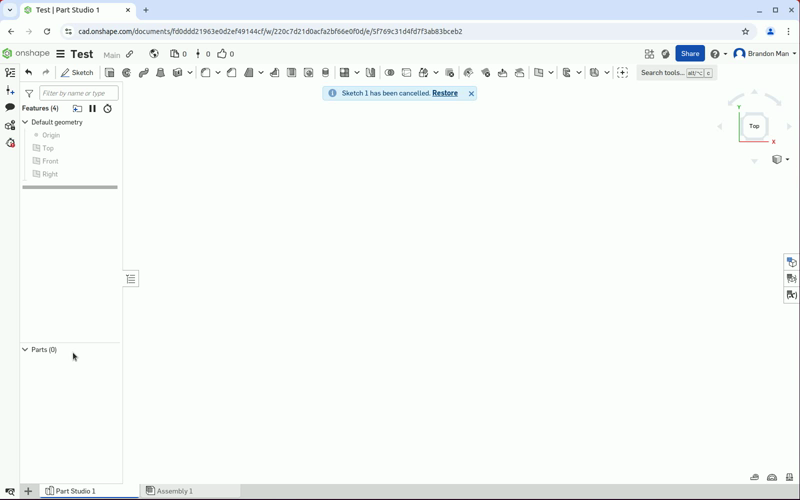
key(up)
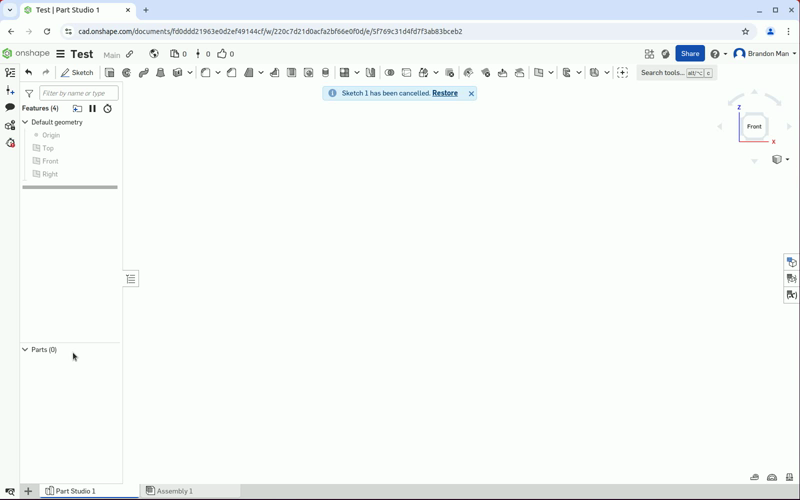
key_up(shift)
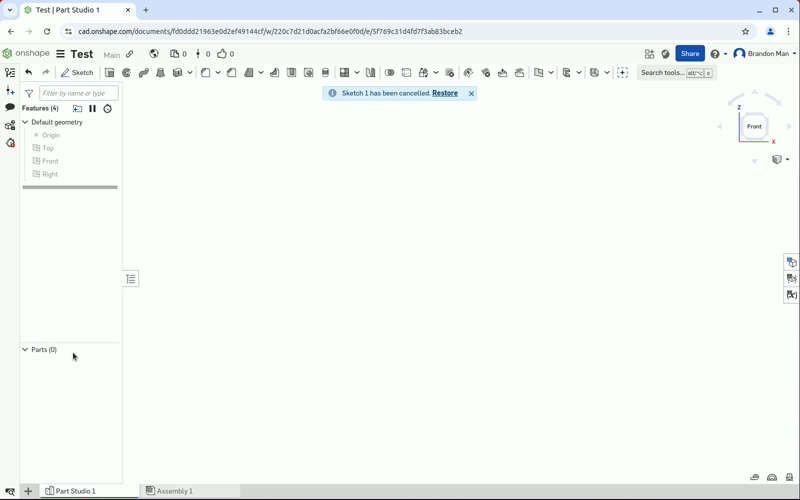
key(space)
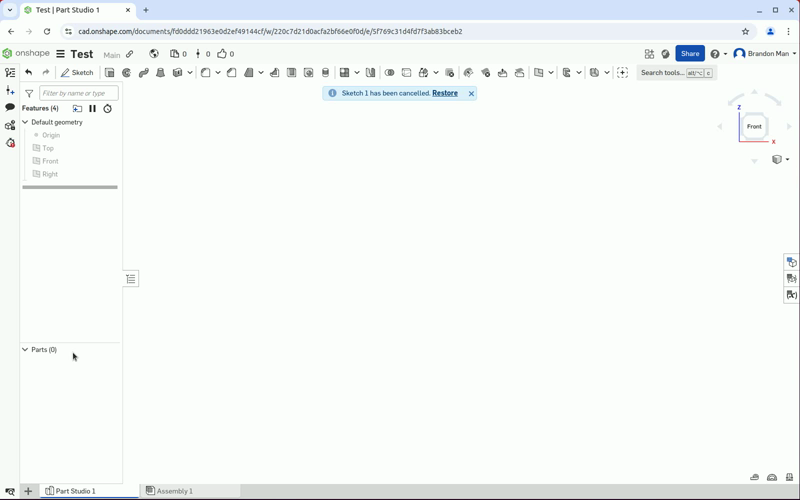
key_down(shift)
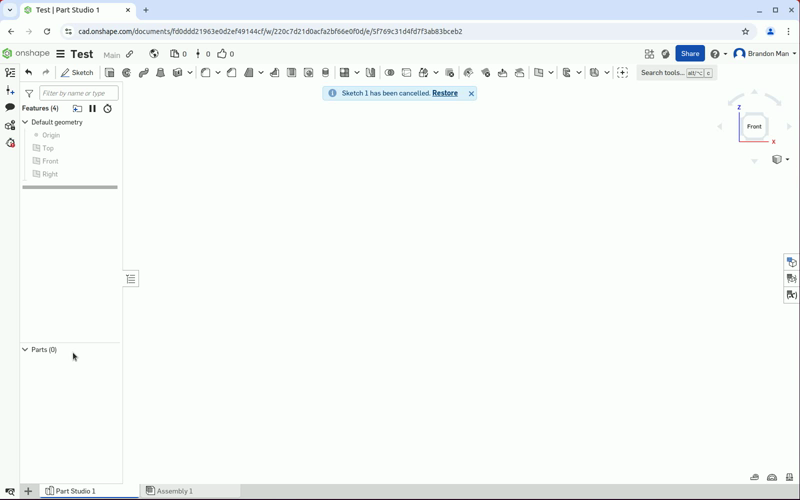
key(left)
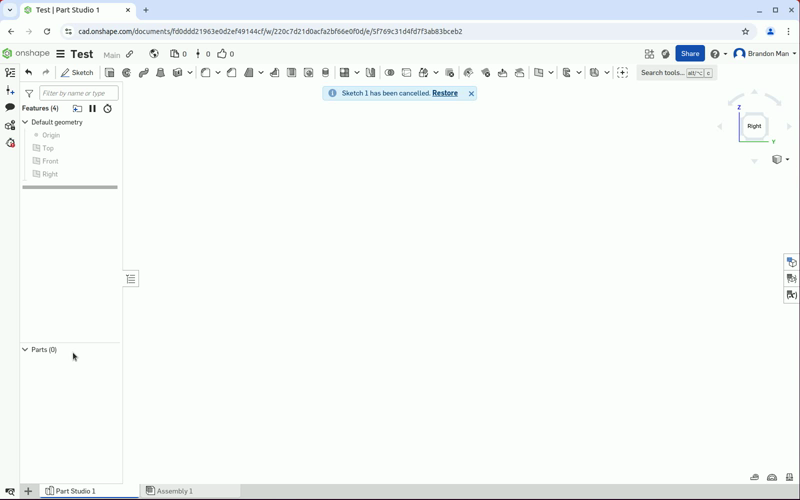
key_up(shift)
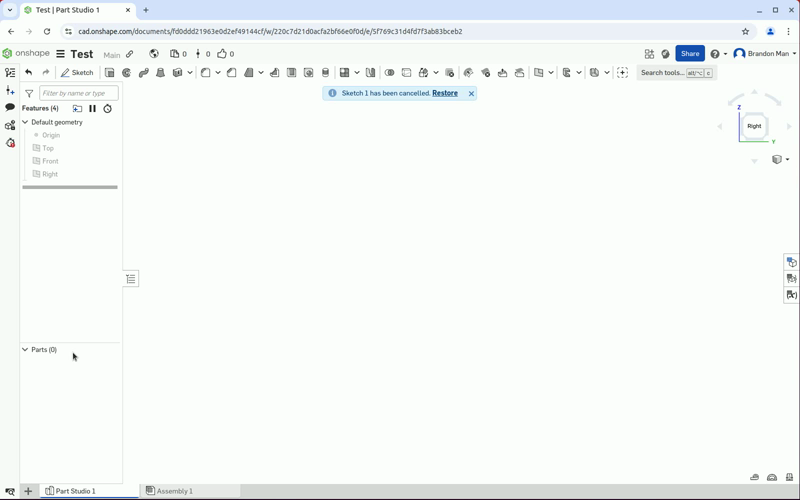
mouse_move(73, 352)
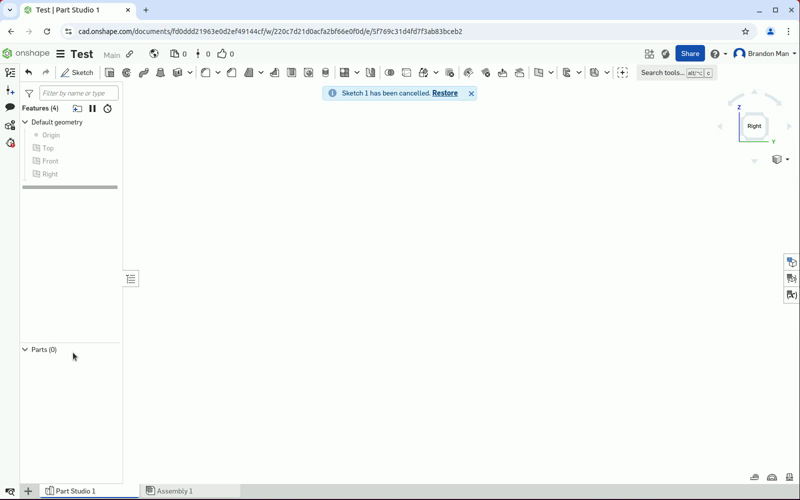
key(shift+y)
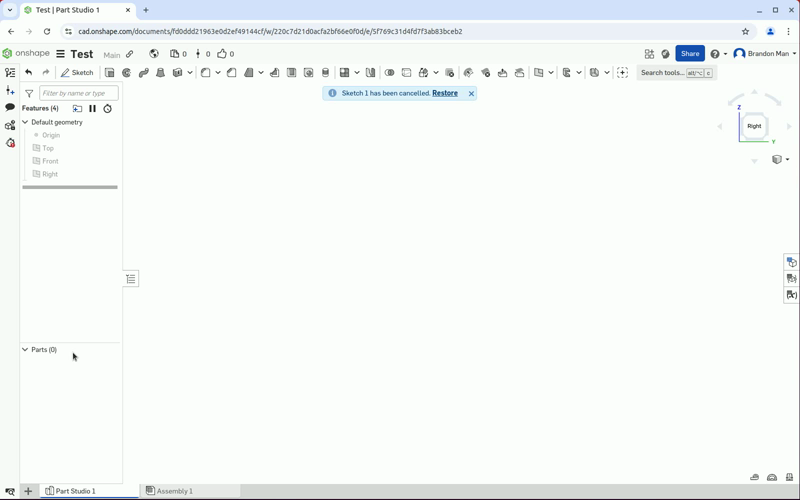
key(shift+s)
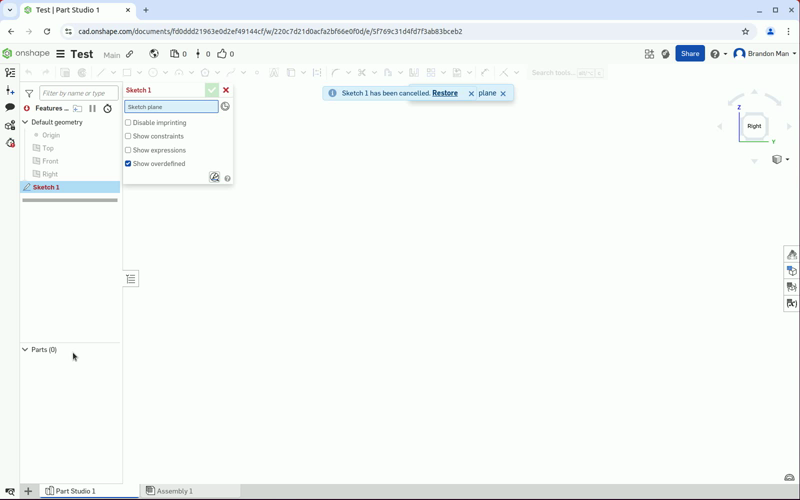
mouse_move(73, 176)
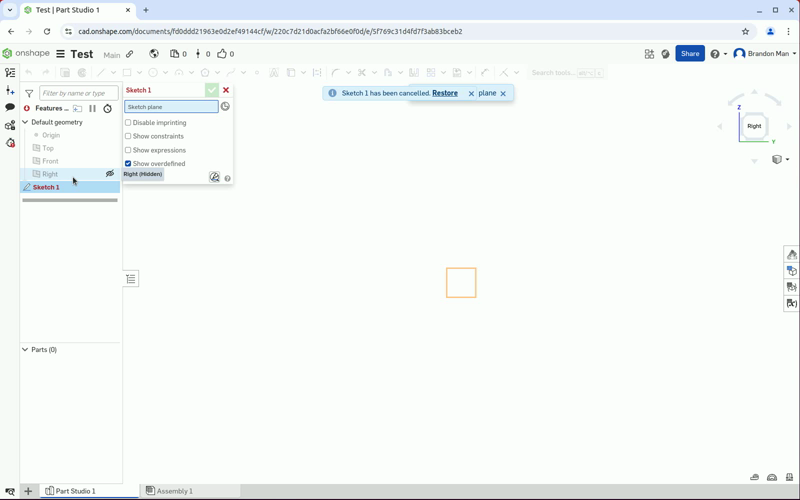
click(73, 176)
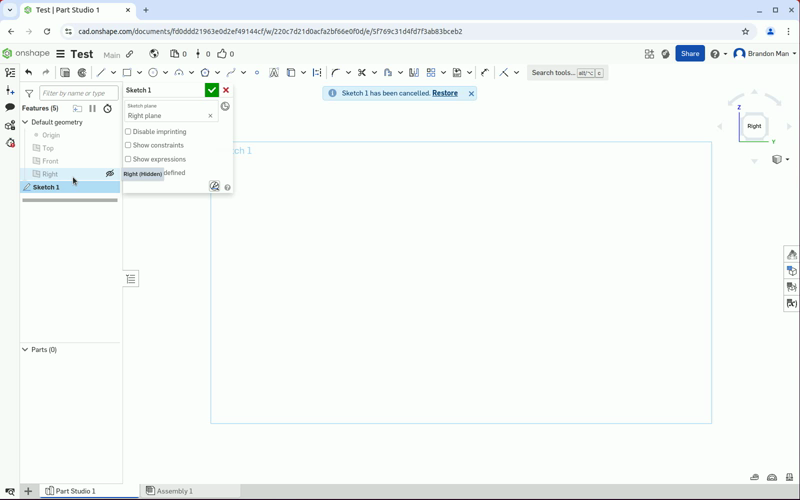
mouse_move(73, 352)
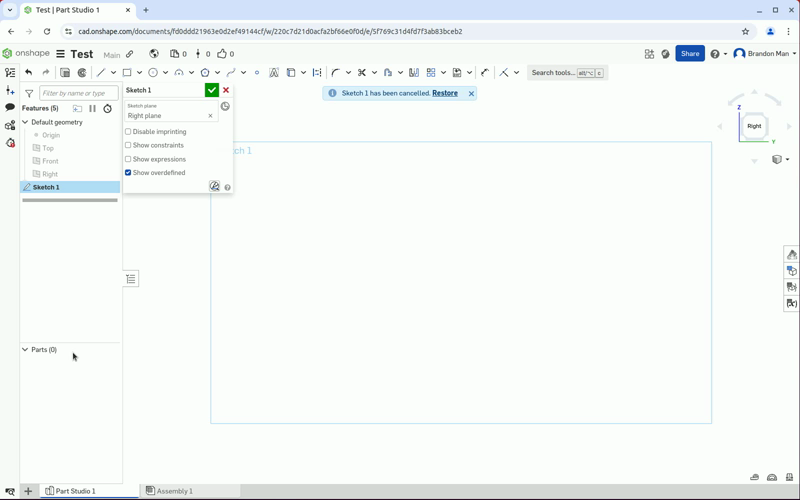
key(y)
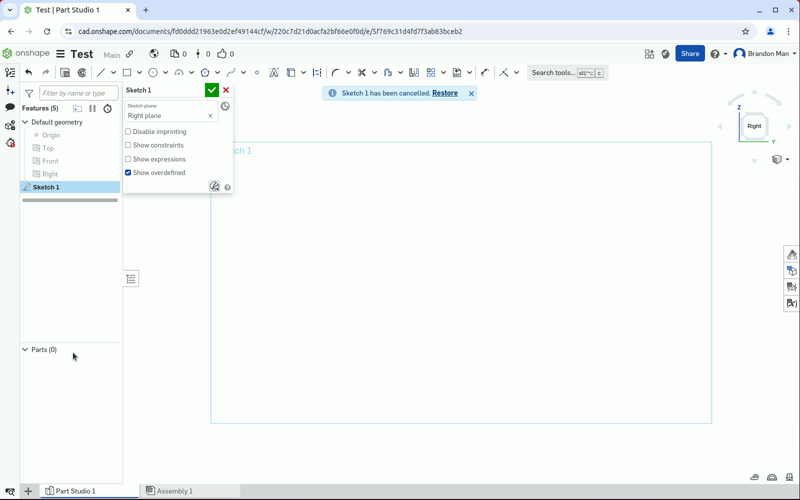
key(c)
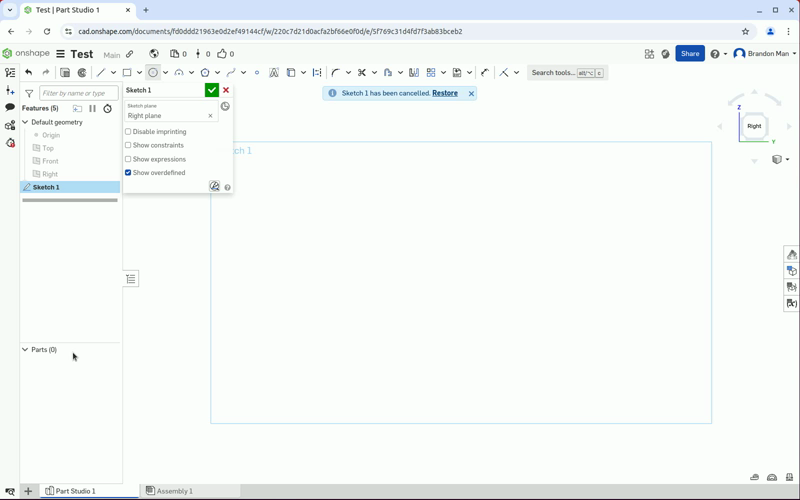
key_down(shift)
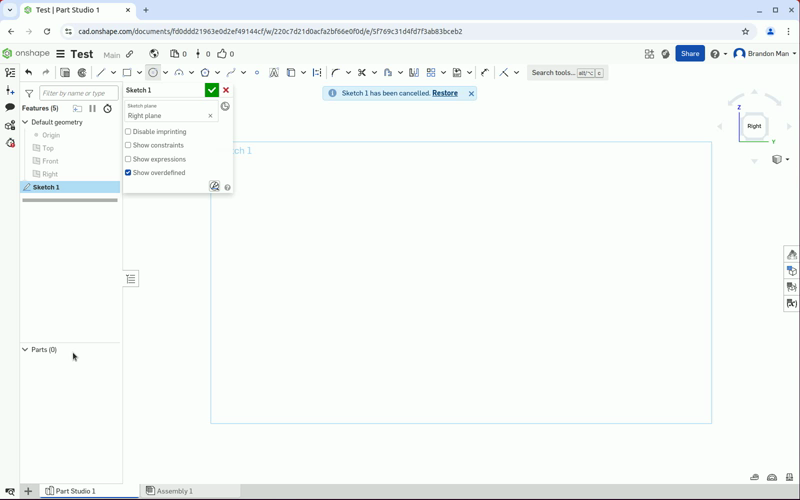
mouse_move(461, 282)
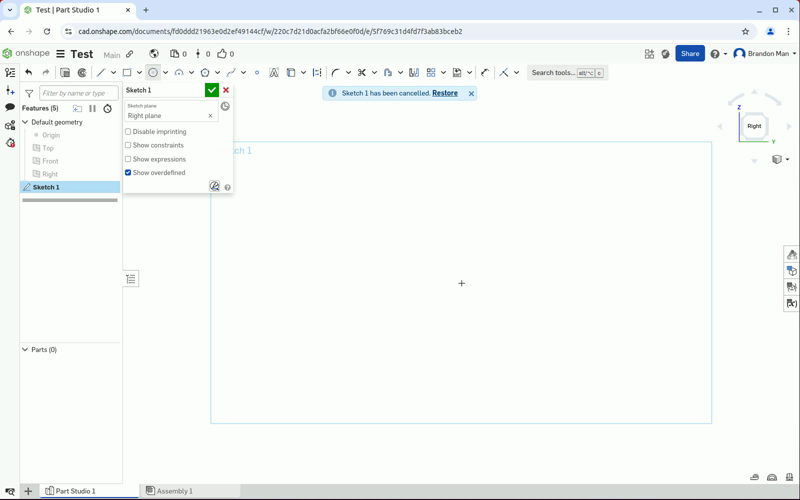
click(461, 282)
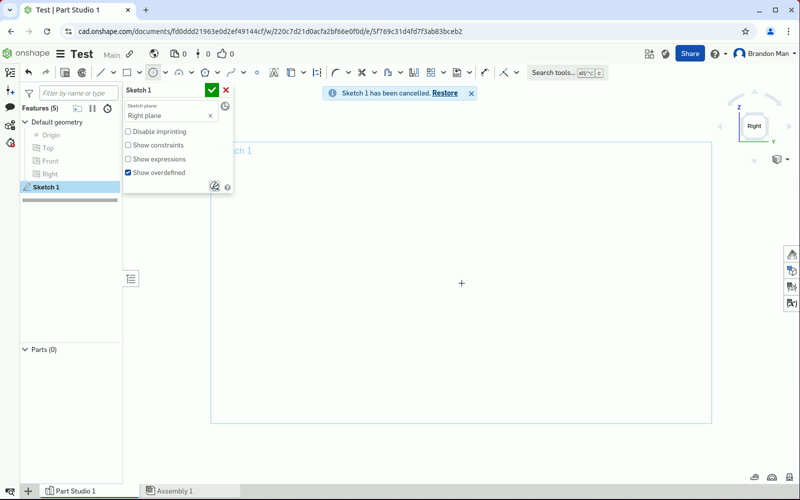
key_up(shift)
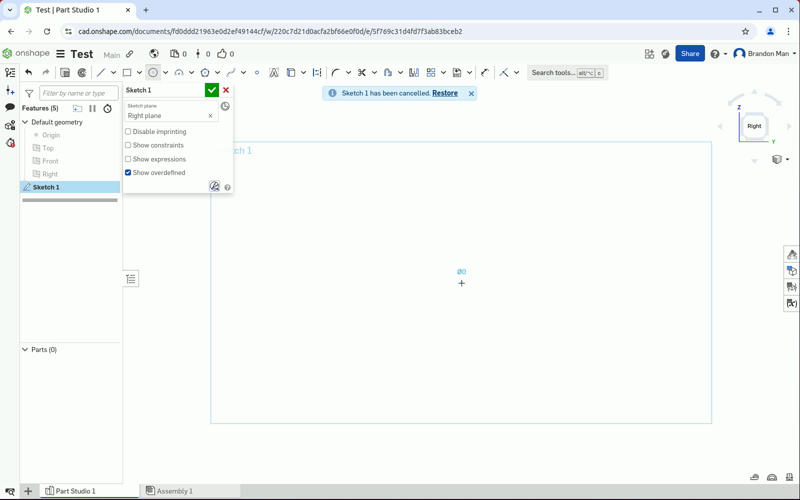
mouse_move(467, 282)
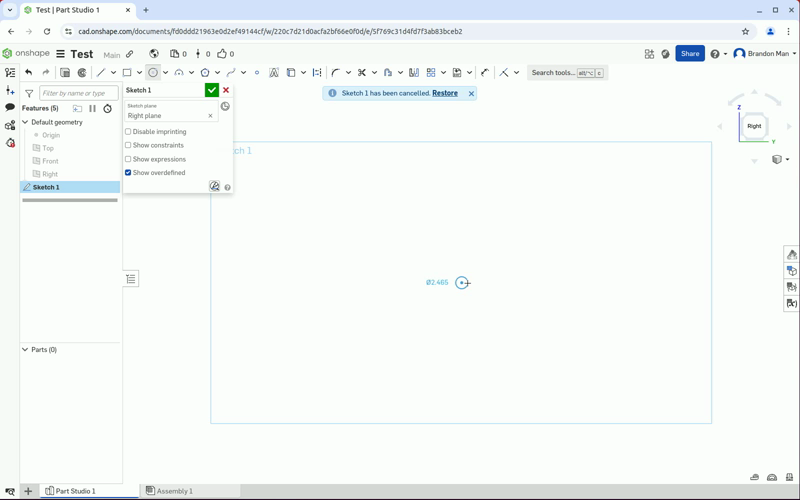
click(467, 282)
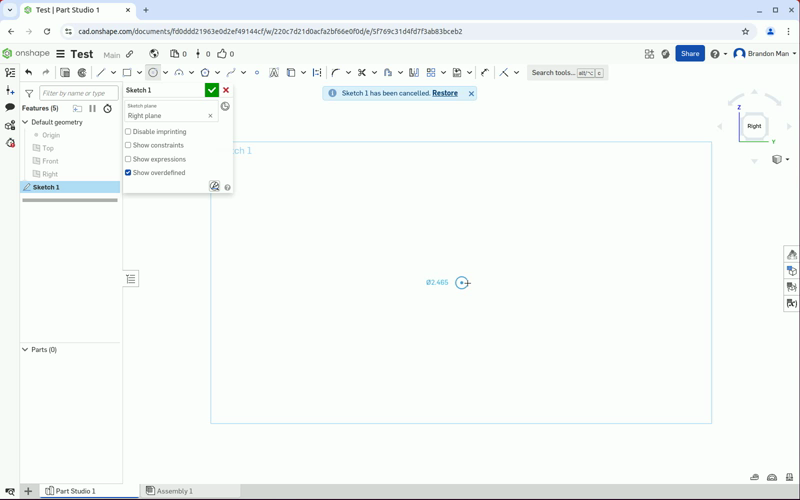
key(esc)
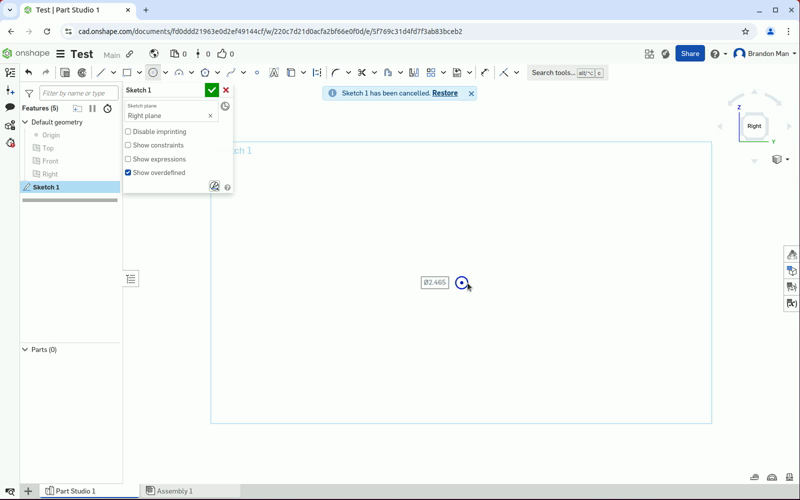
key(c)
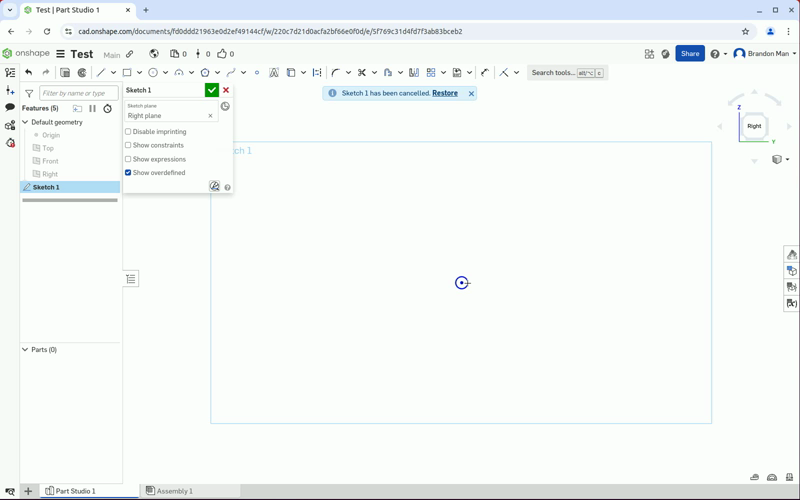
key_down(shift)
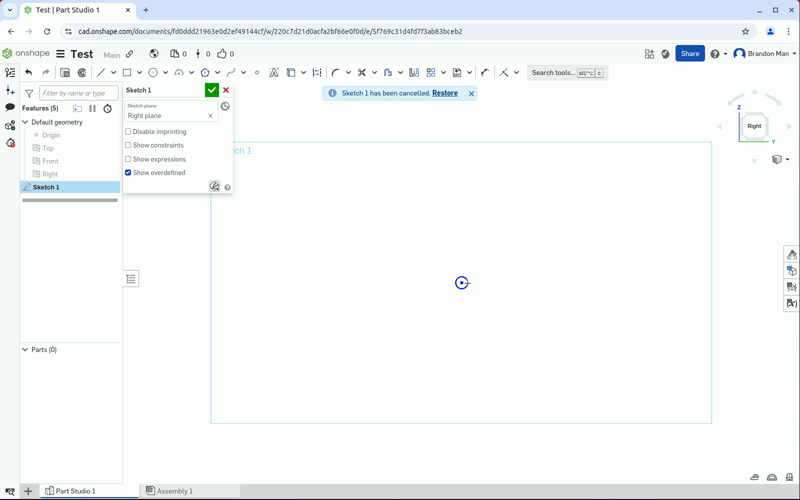
mouse_move(461, 282)
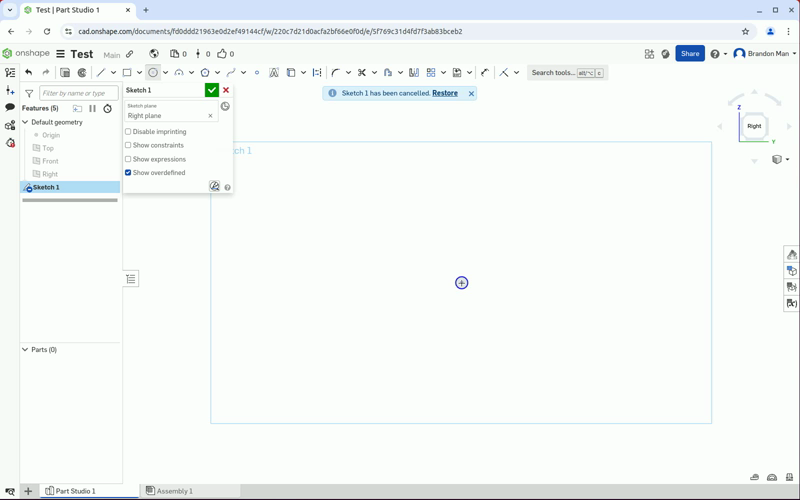
click(461, 282)
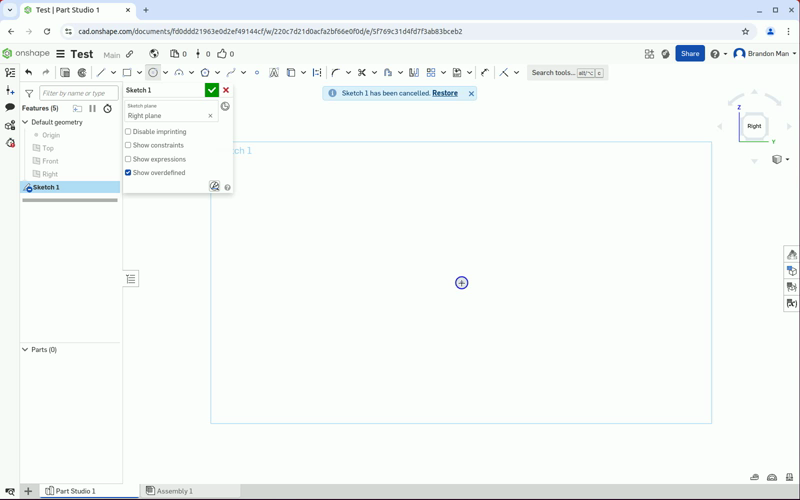
key_up(shift)
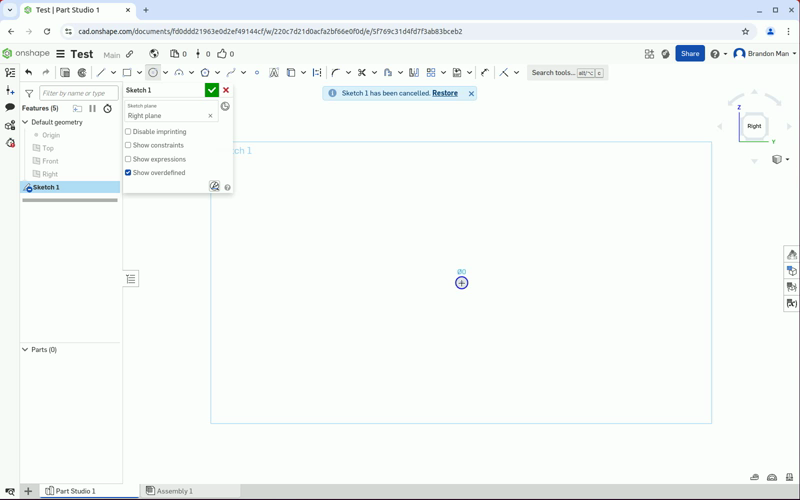
mouse_move(466, 282)
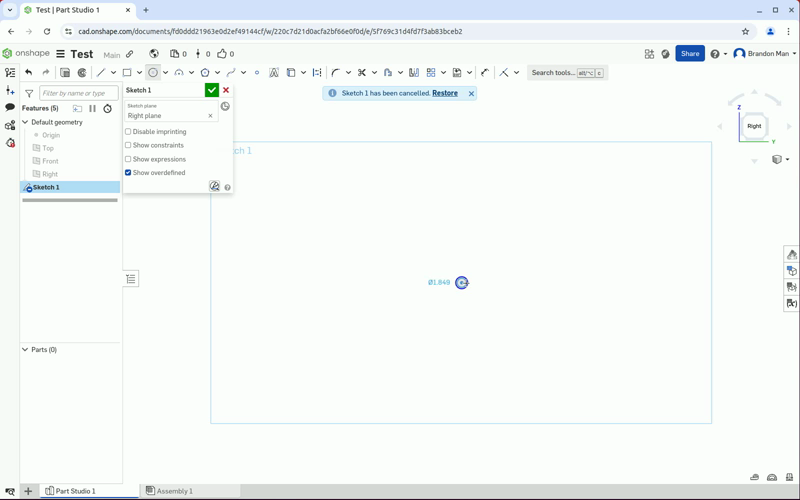
scroll(6)
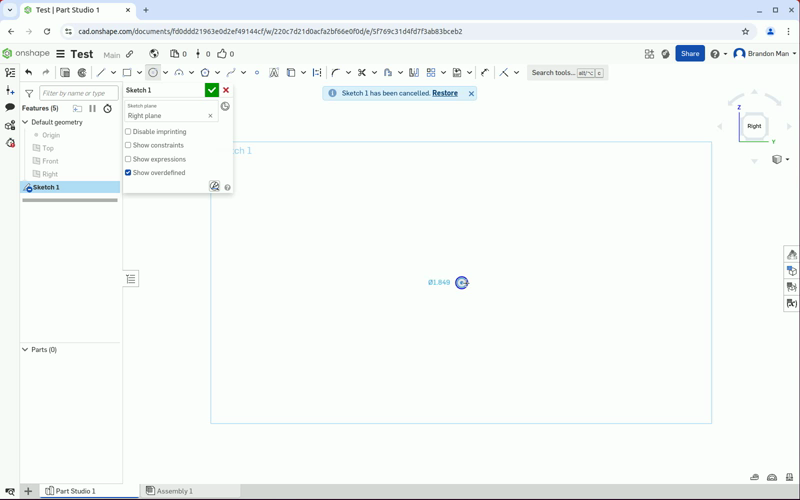
scroll(6)
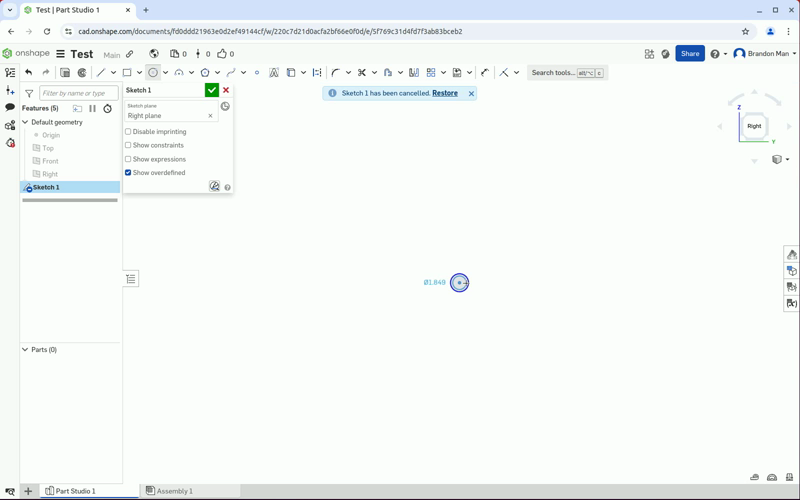
scroll(6)
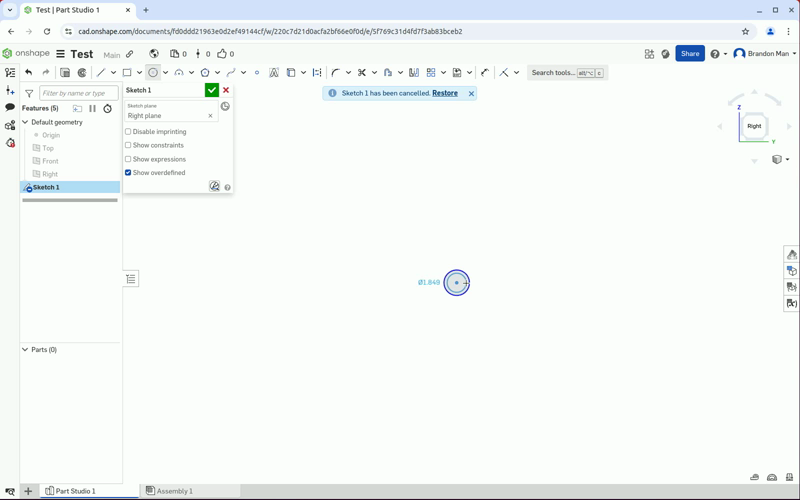
scroll(6)
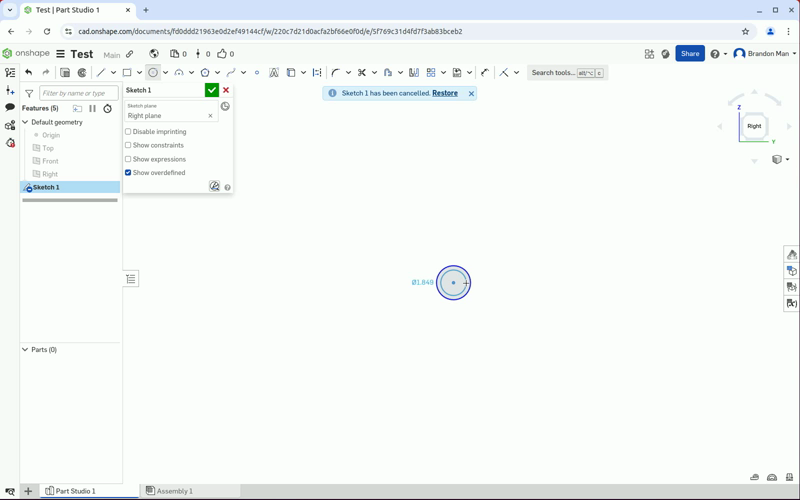
scroll(6)
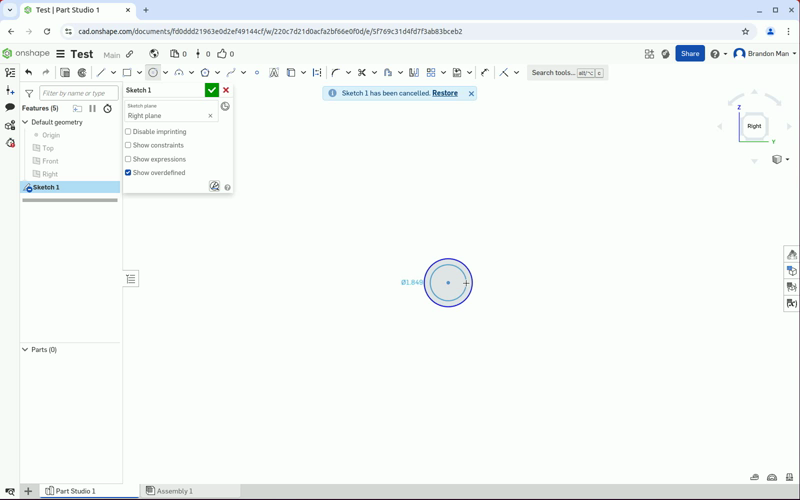
scroll(6)
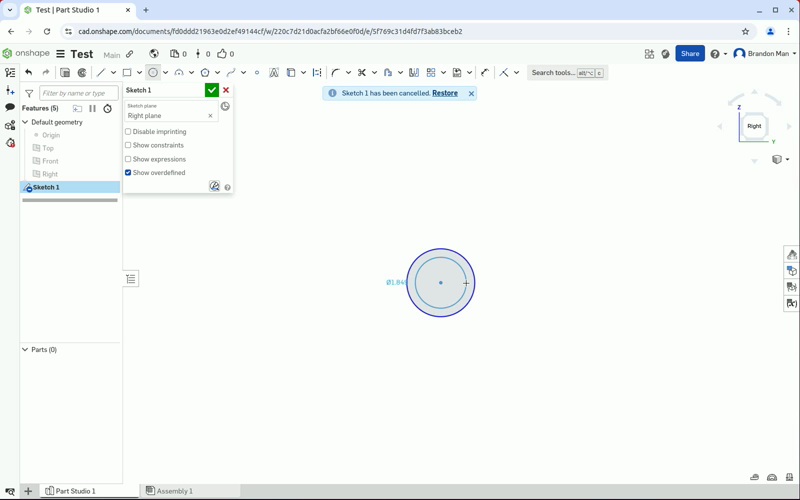
scroll(6)
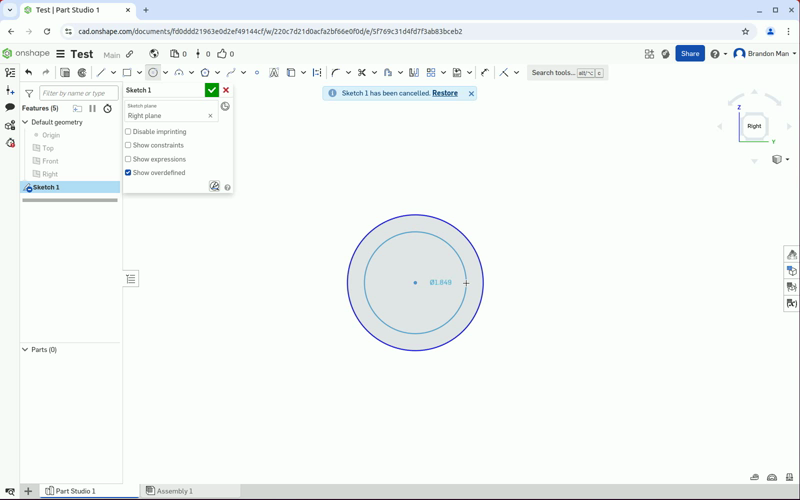
click(466, 282)
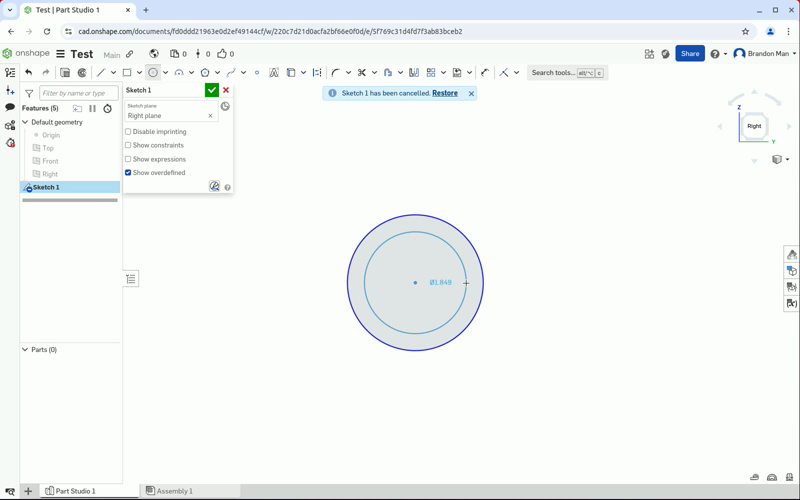
scroll(-6)
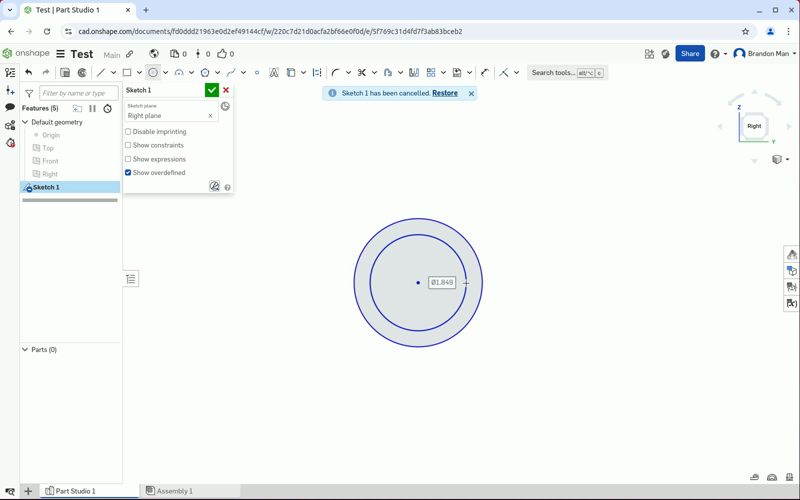
scroll(-6)
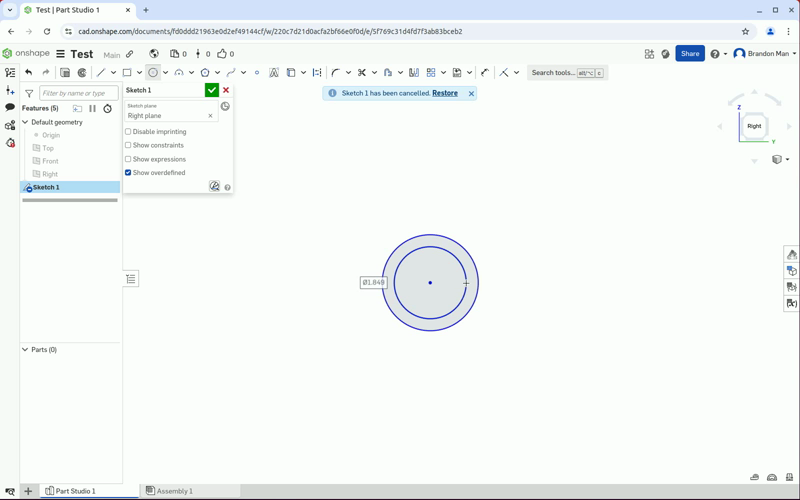
scroll(-6)
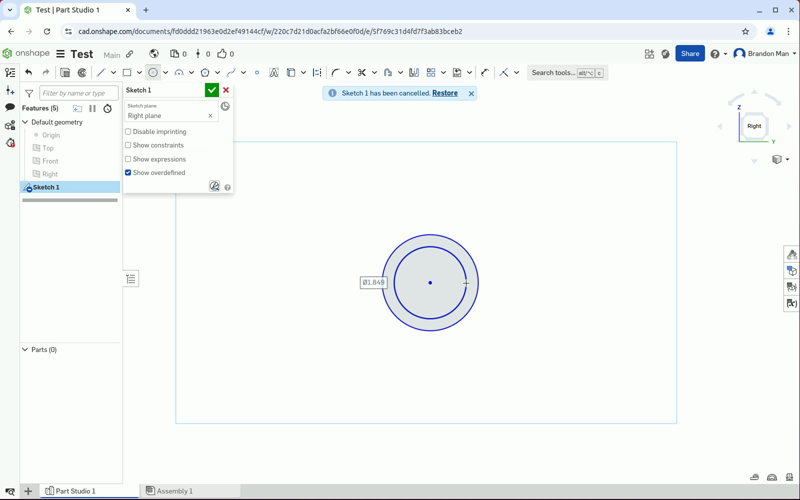
scroll(-6)
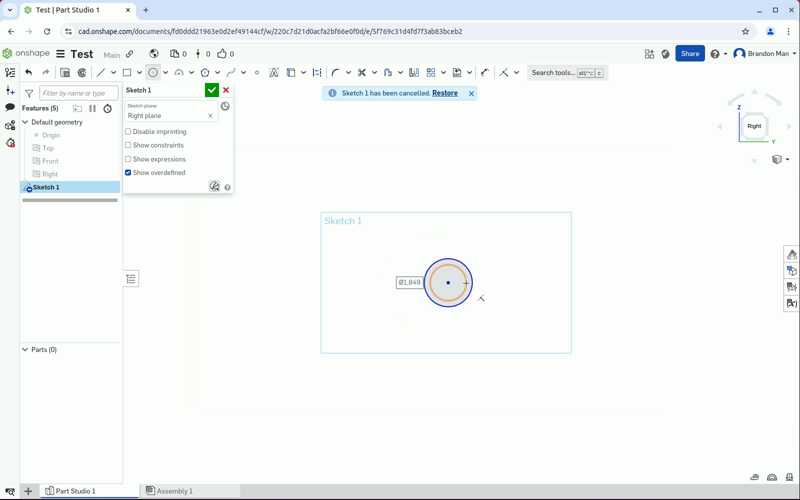
scroll(-6)
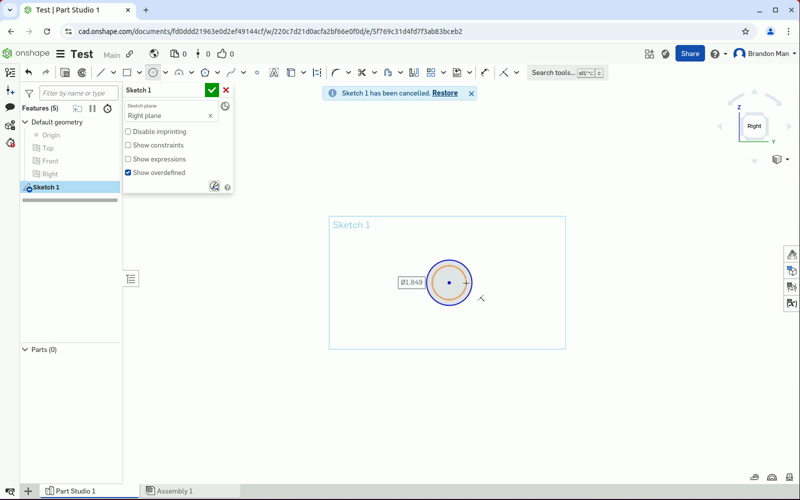
scroll(-6)
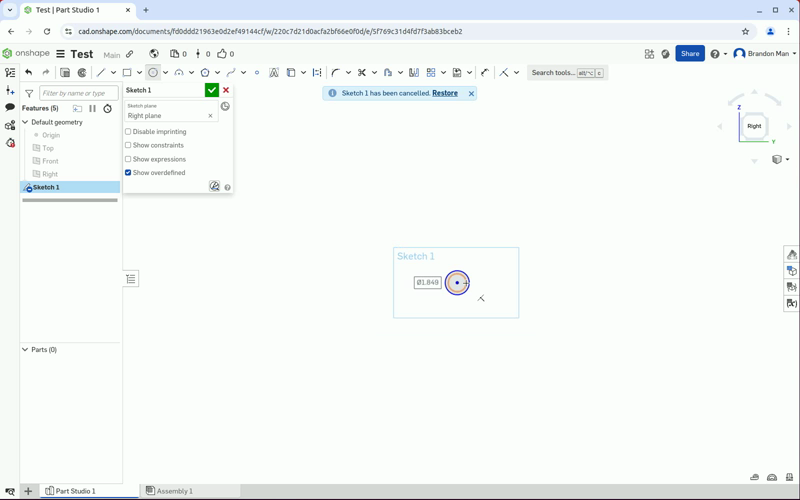
scroll(-6)
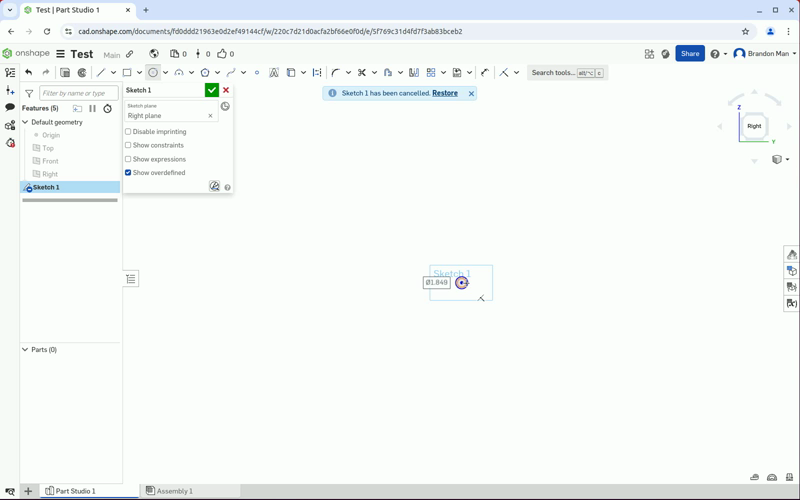
key(esc)
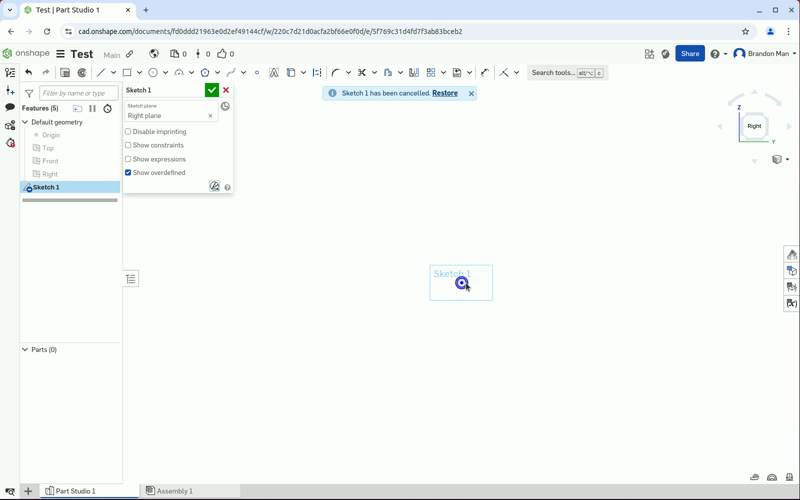
mouse_move(458, 286)
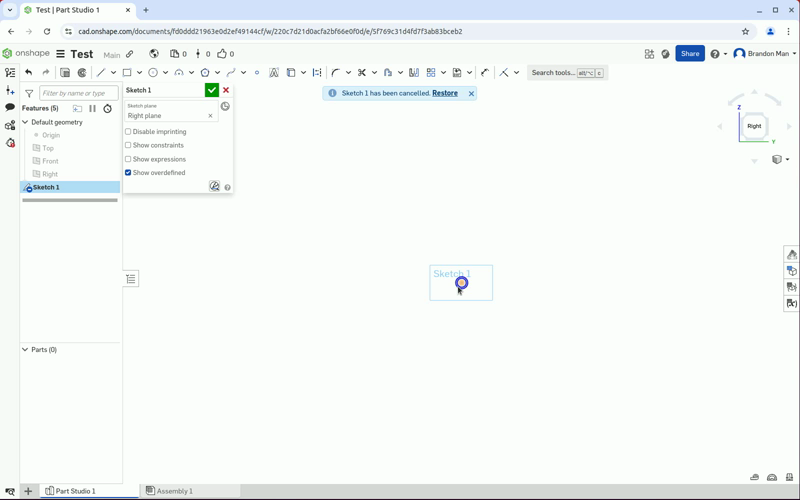
scroll(6)
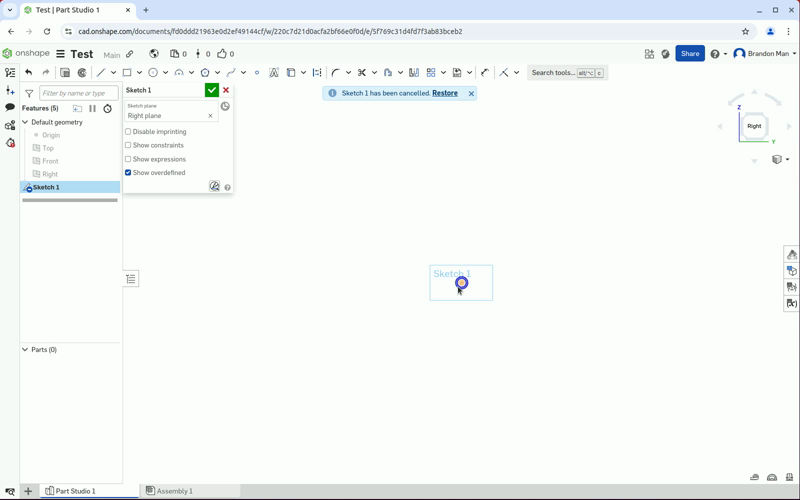
scroll(6)
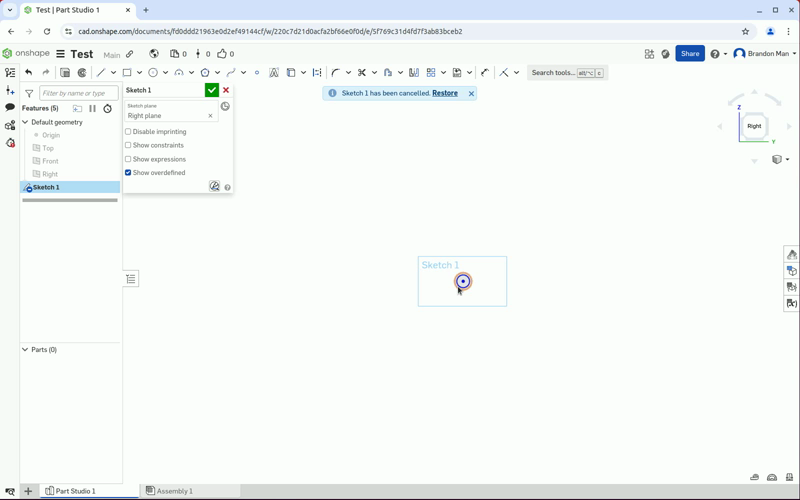
scroll(6)
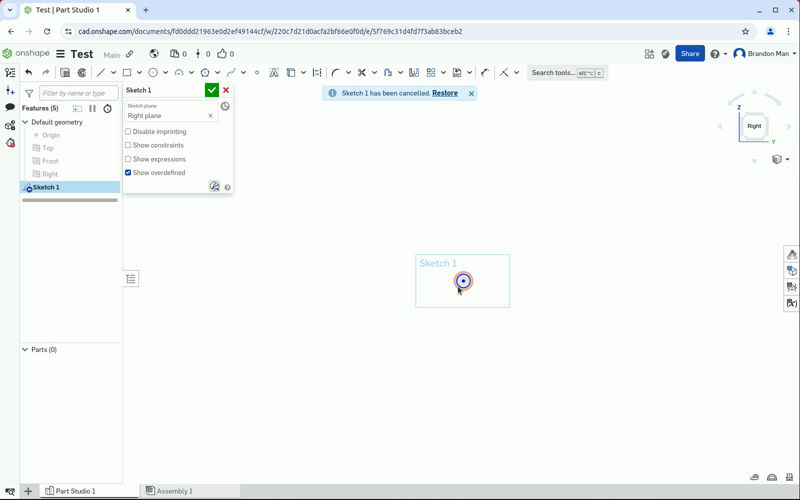
scroll(6)
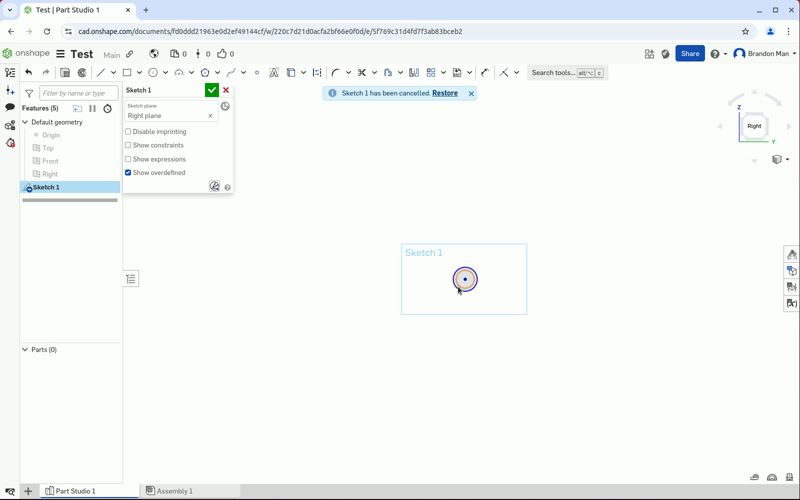
scroll(6)
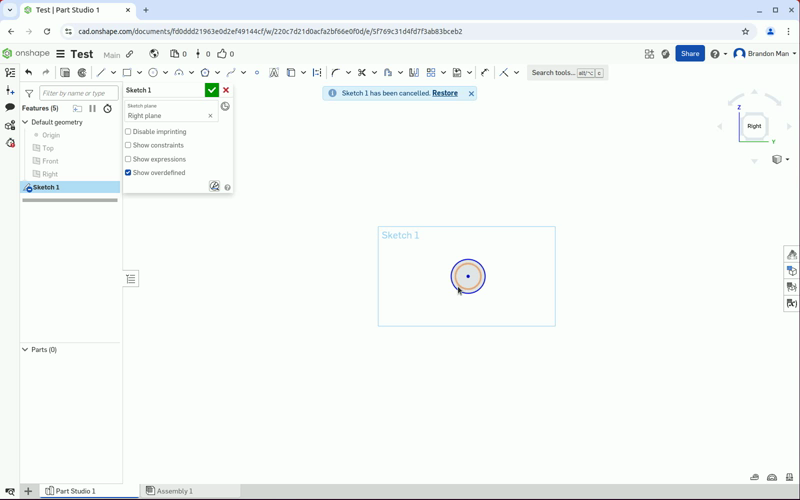
scroll(6)
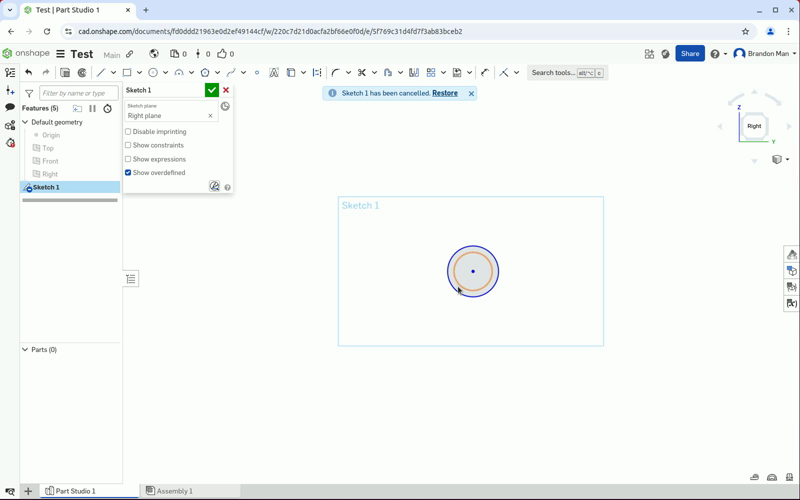
scroll(6)
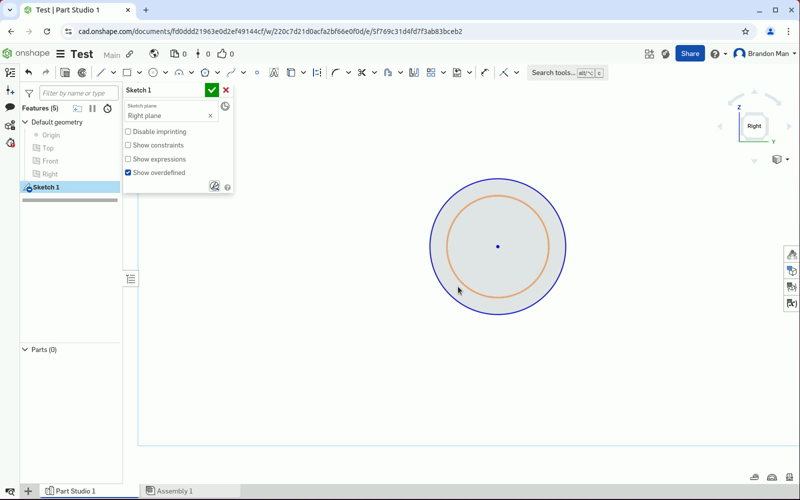
click(458, 286)
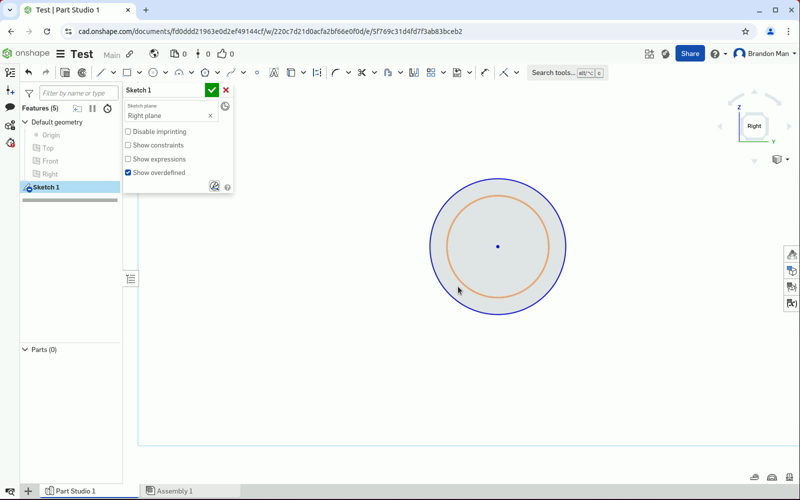
scroll(-6)
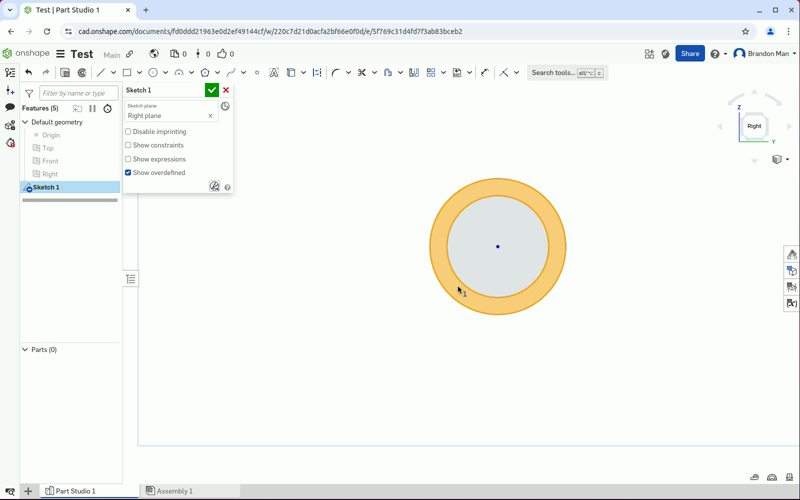
scroll(-6)
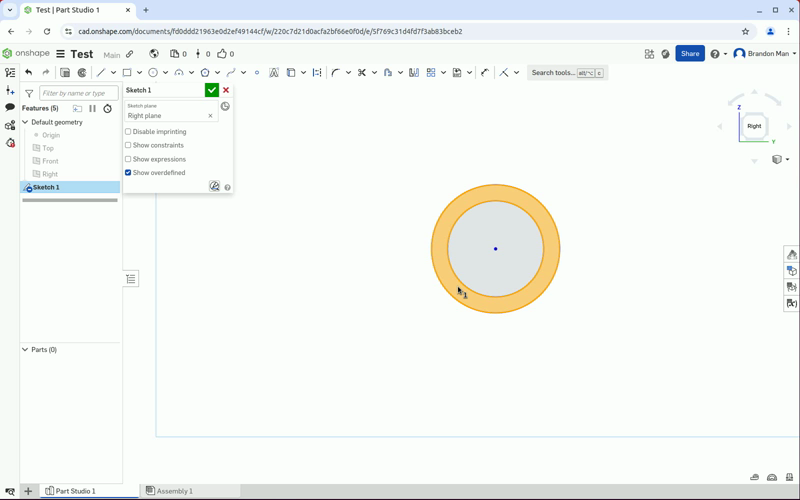
scroll(-6)
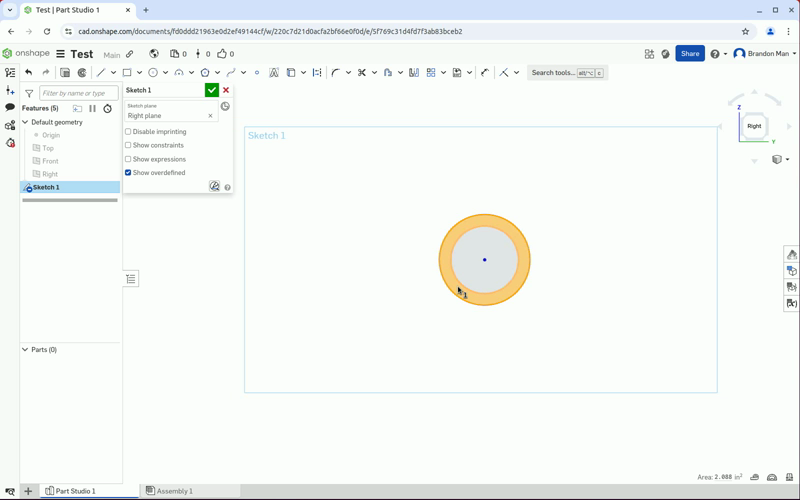
scroll(-6)
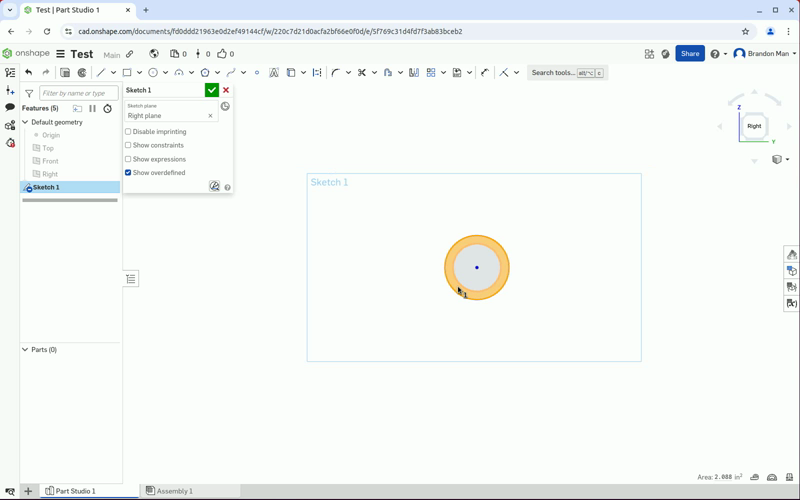
scroll(-6)
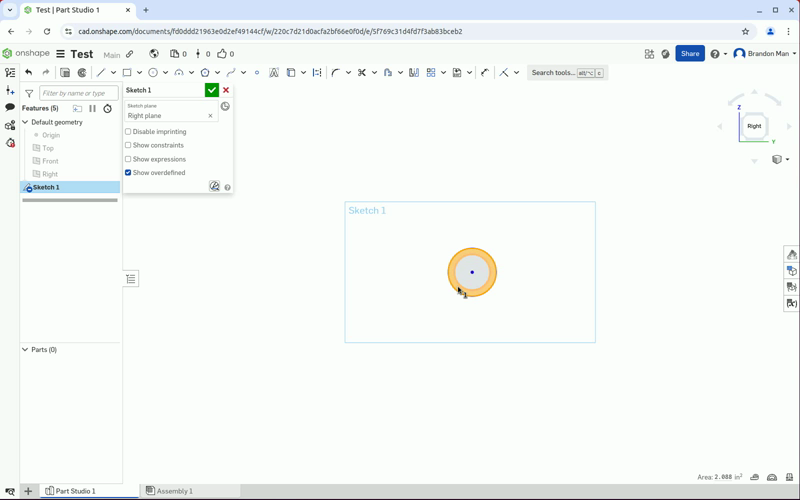
scroll(-6)
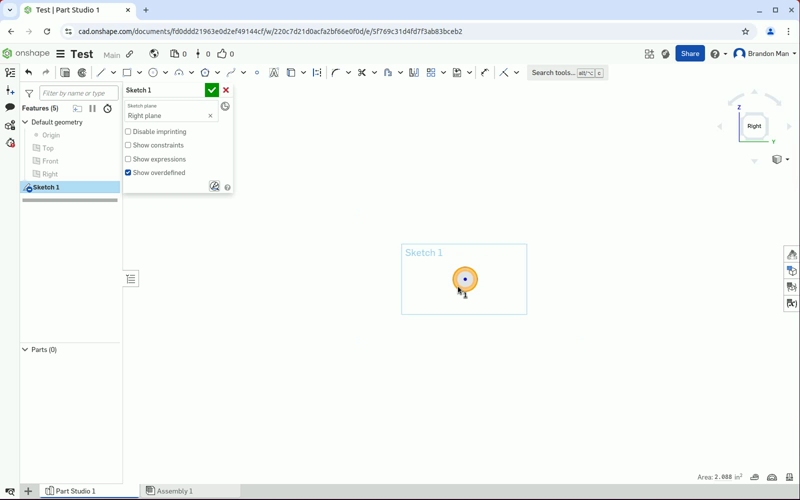
scroll(-6)
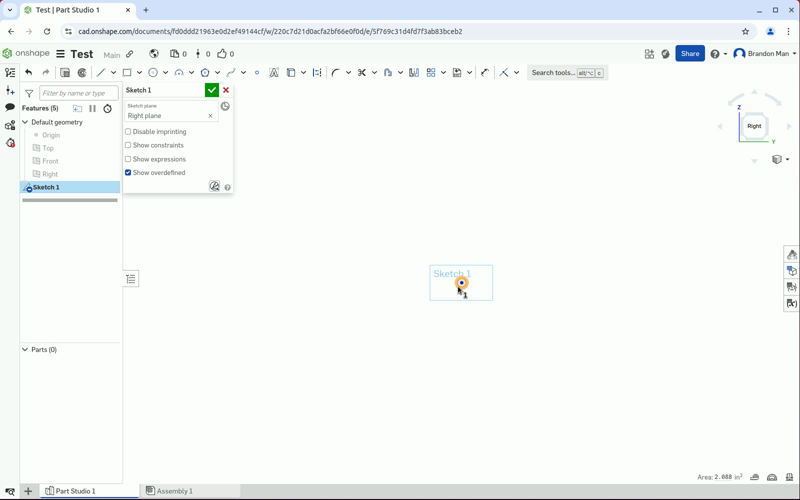
mouse_move(73, 352)
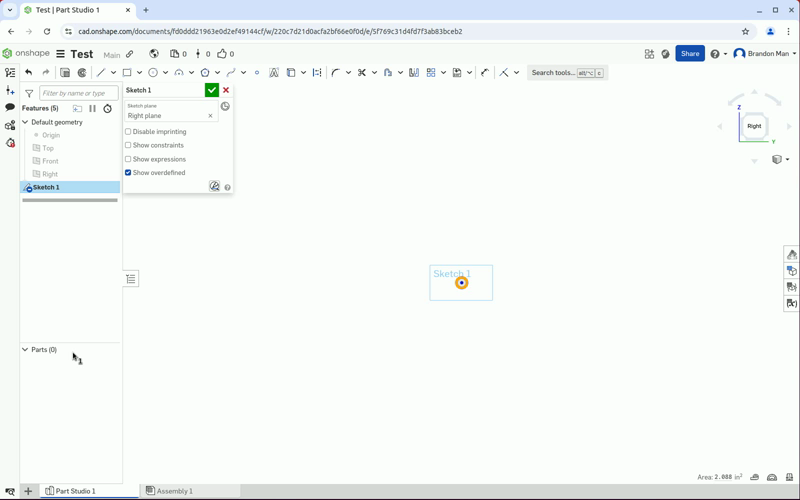
key(shift+y)
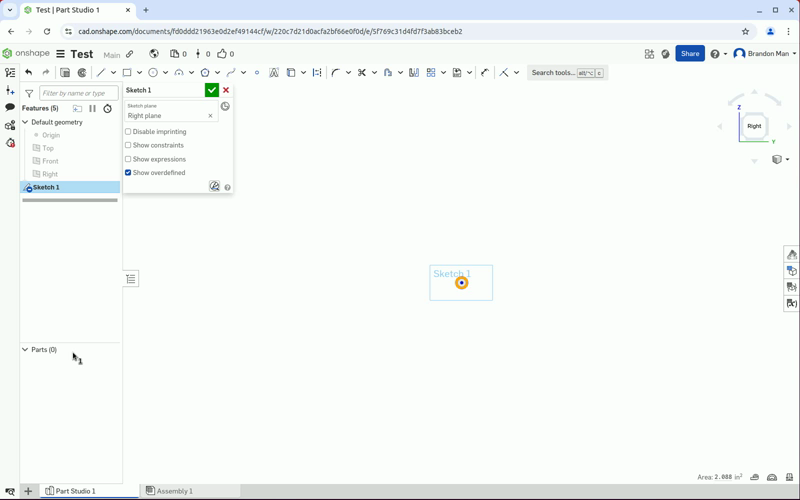
key(shift+e)
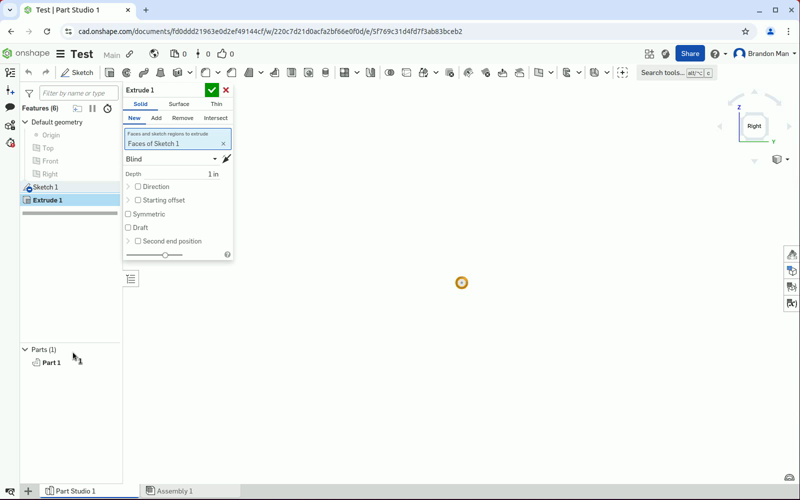
mouse_move(143, 106)
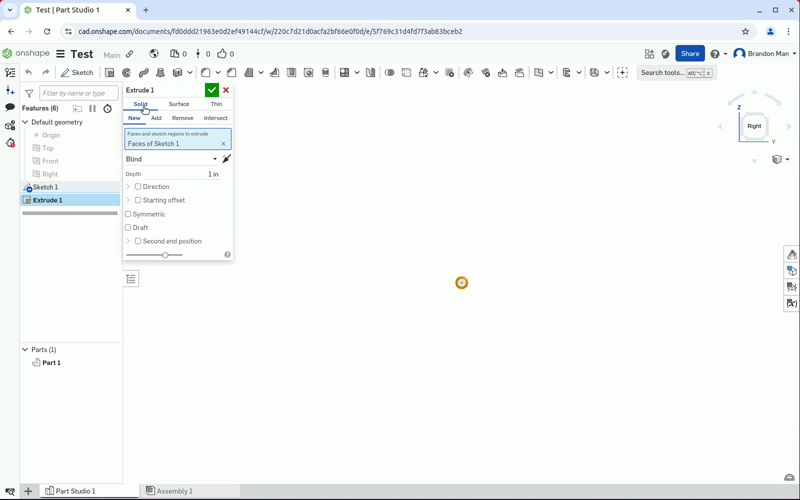
click(143, 106)
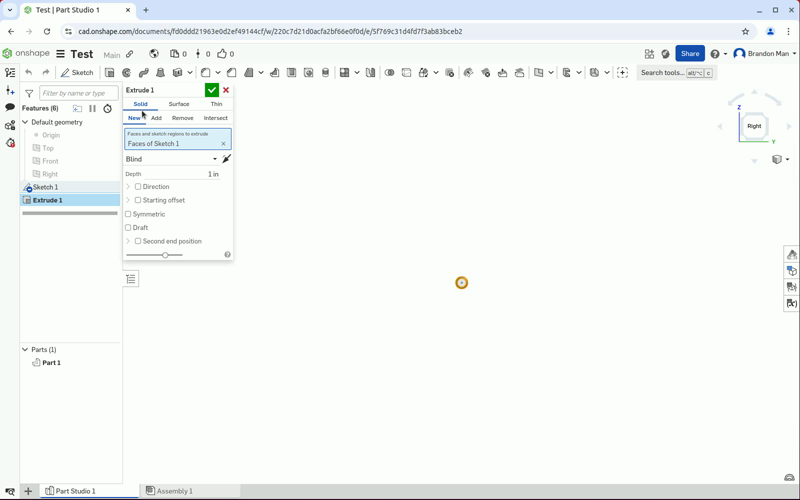
mouse_move(137, 120)
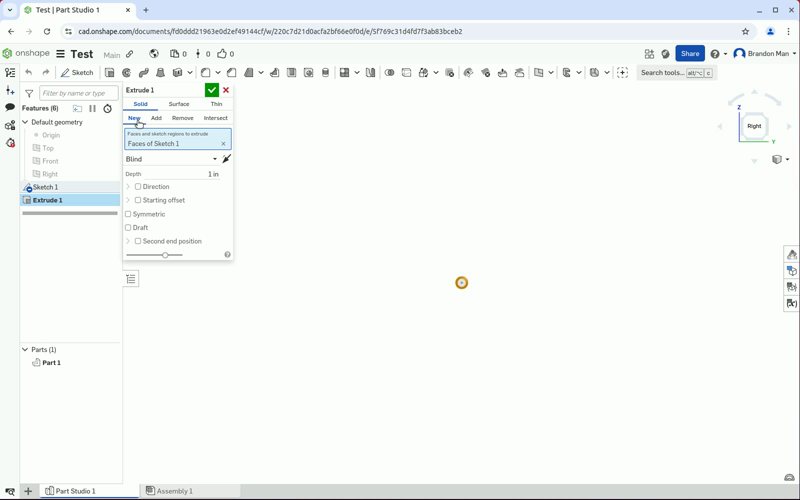
click(137, 120)
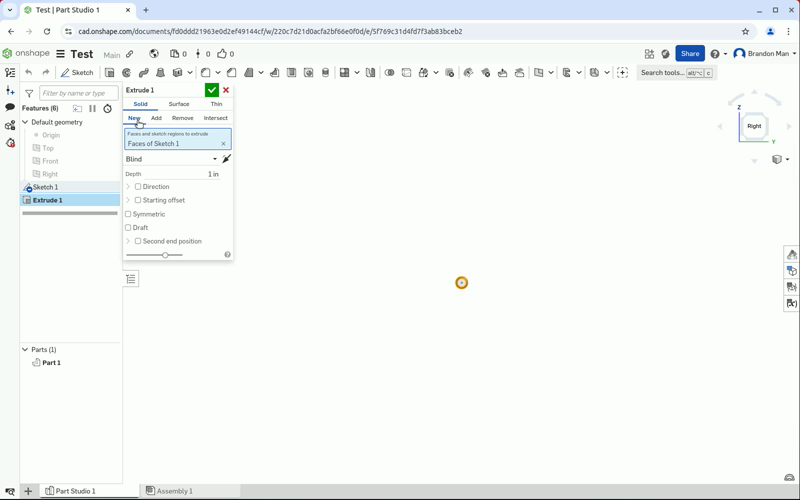
key(tab, 4)
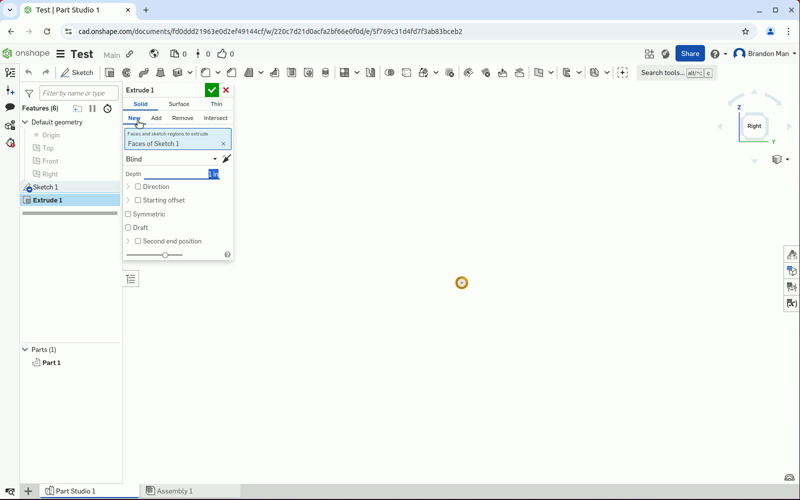
text(23.108)
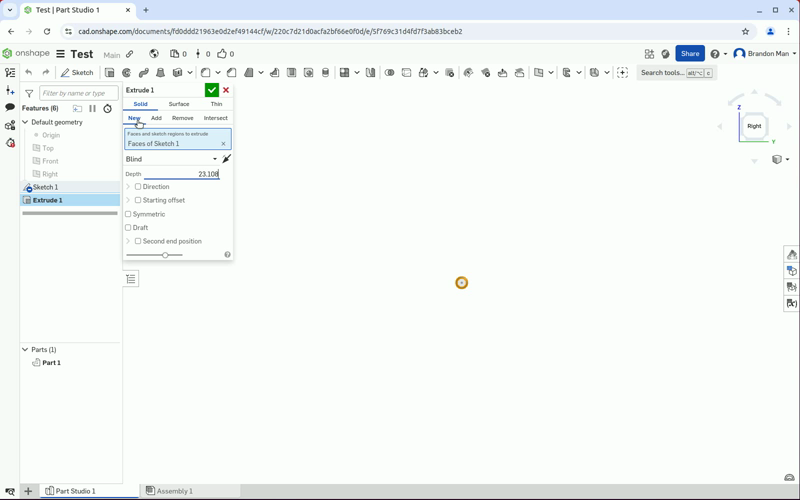
key(enter)
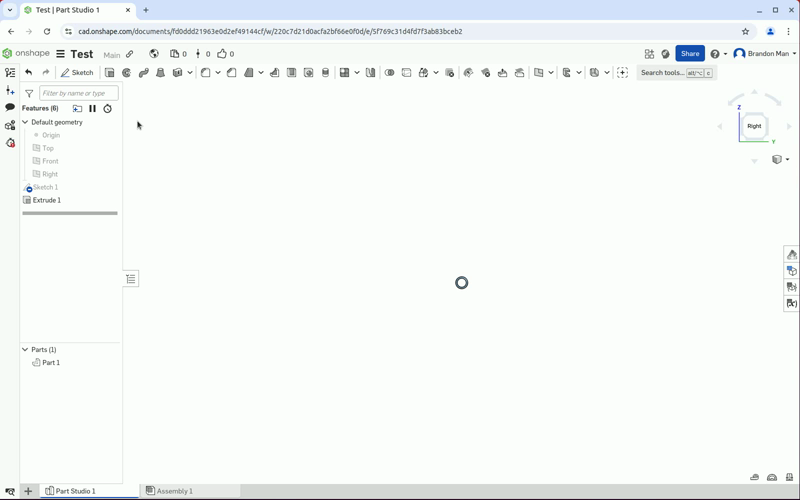
key(shift+h)
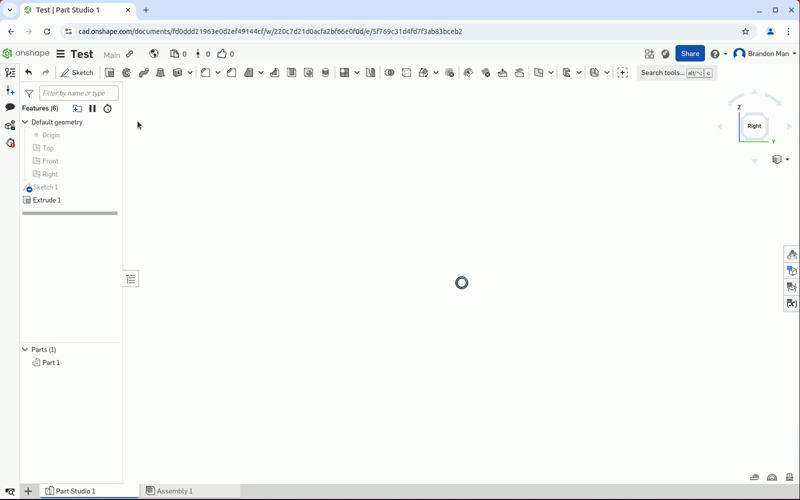
key(shift+h)
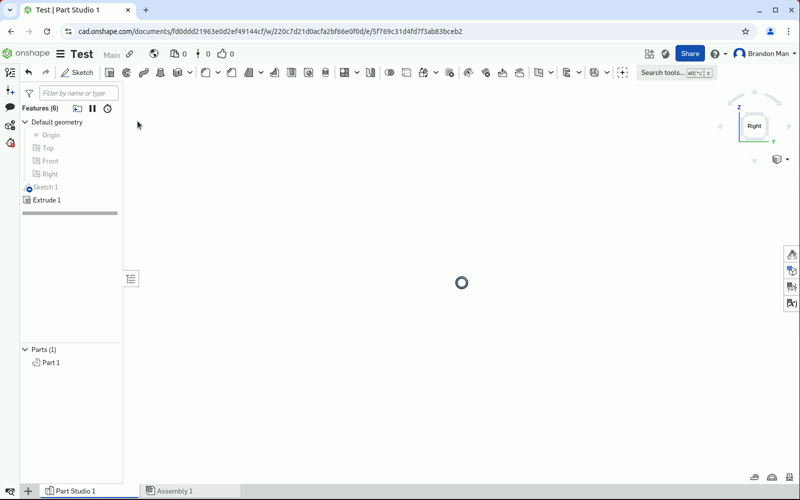
mouse_move(73, 189)
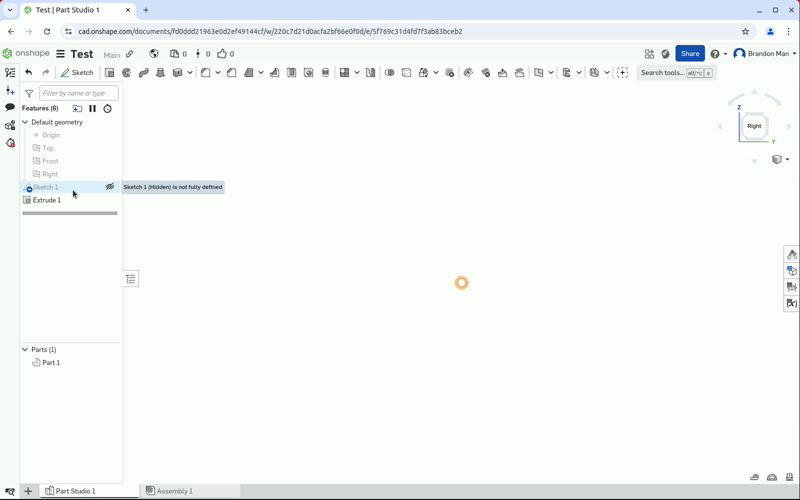
click(73, 189)
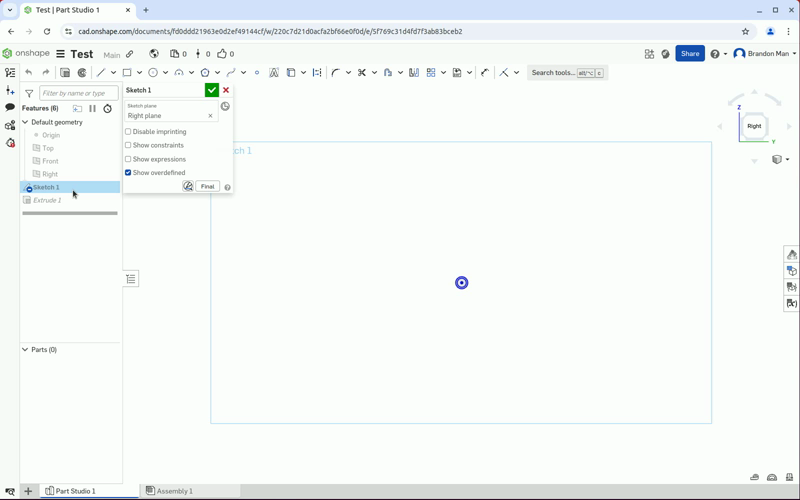
mouse_move(229, 92)
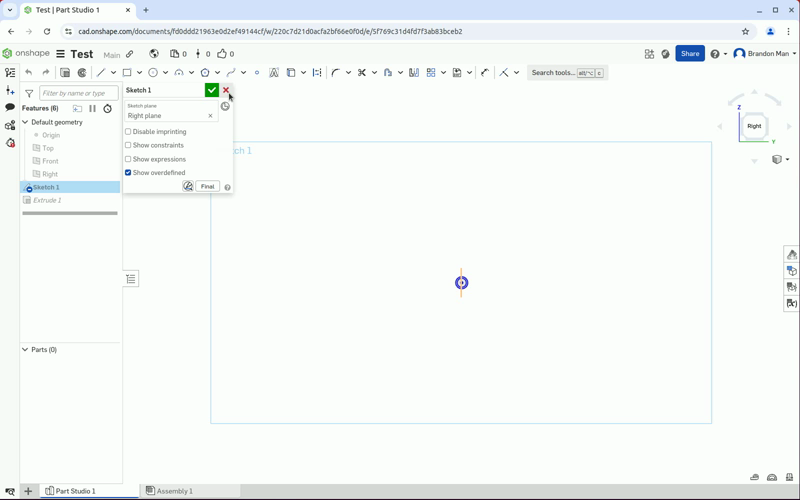
click(229, 92)
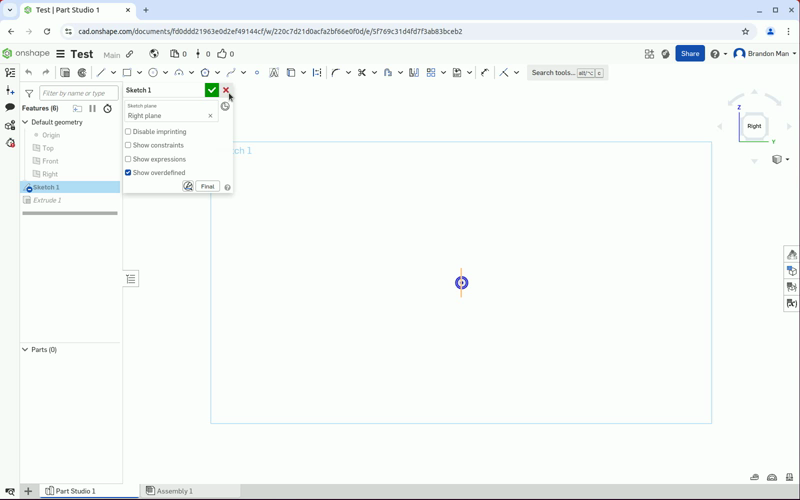
key(shift+s)
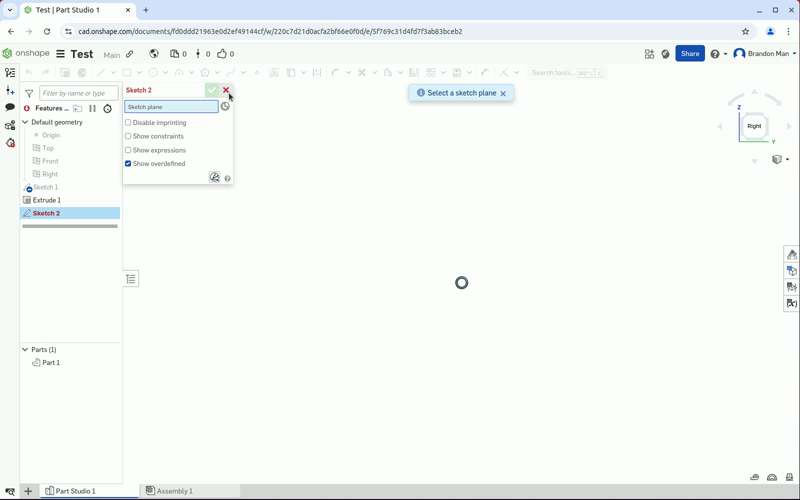
mouse_move(73, 176)
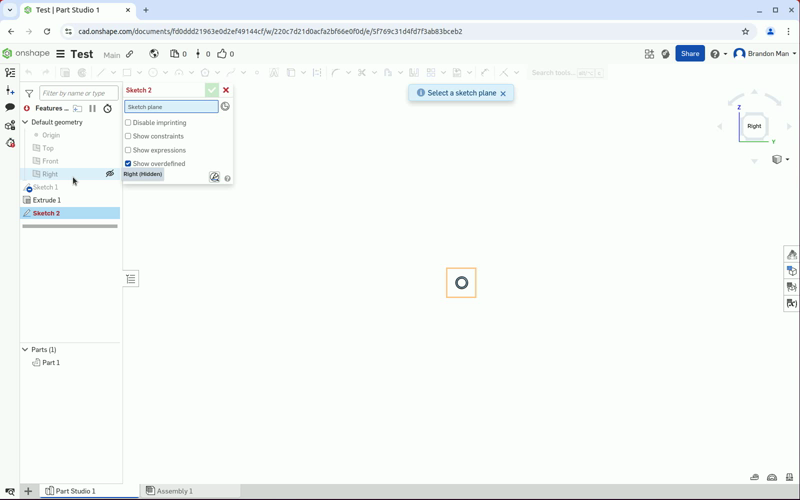
click(73, 176)
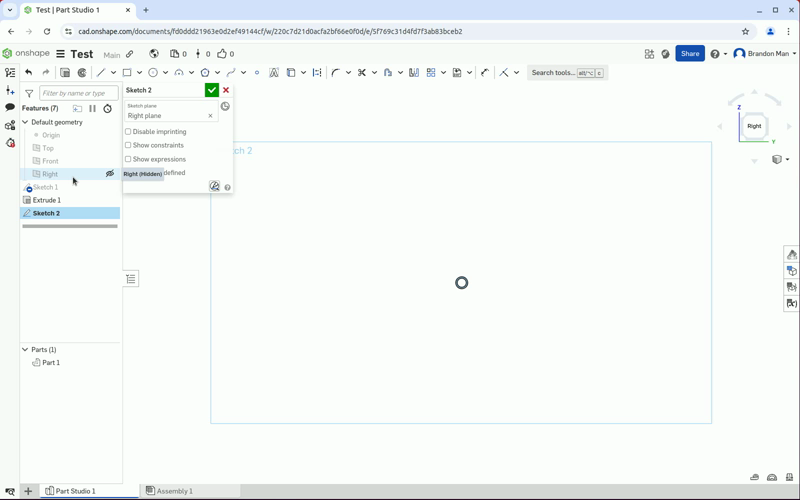
mouse_move(73, 352)
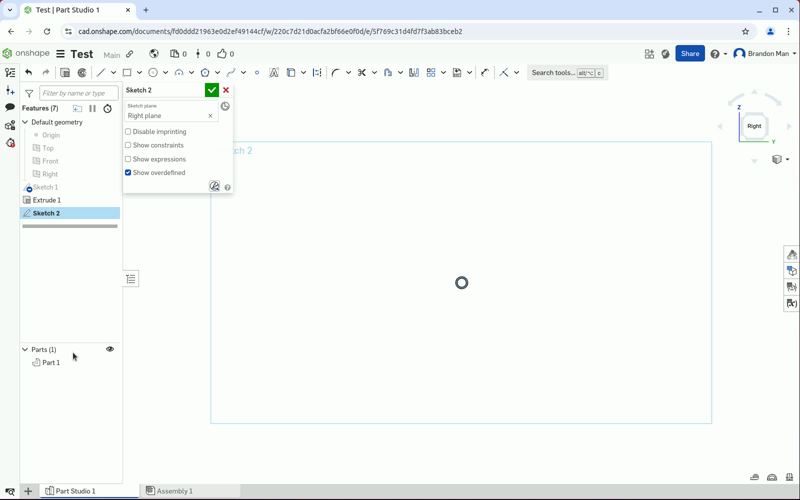
key(y)
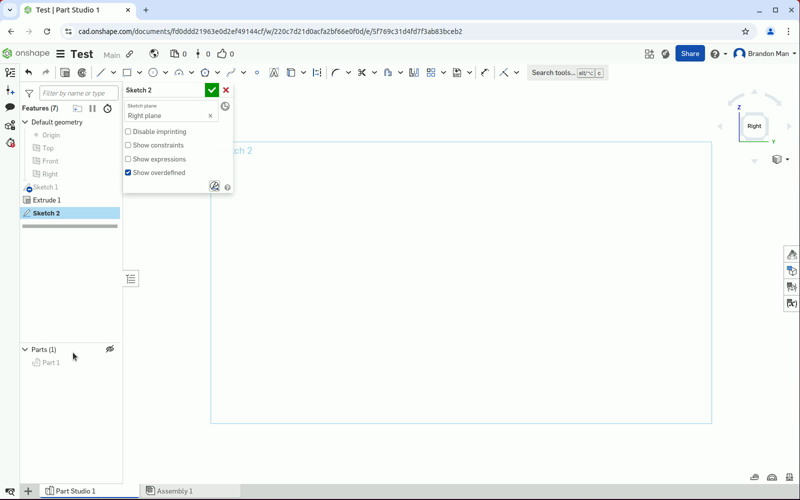
key(c)
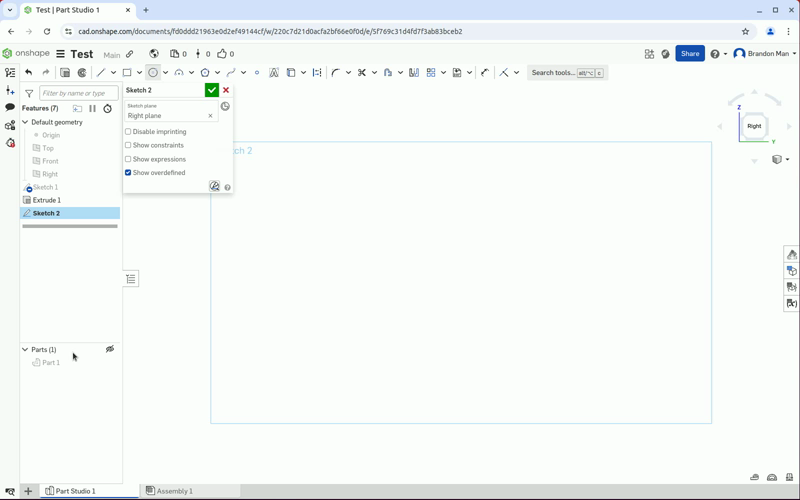
key_down(shift)
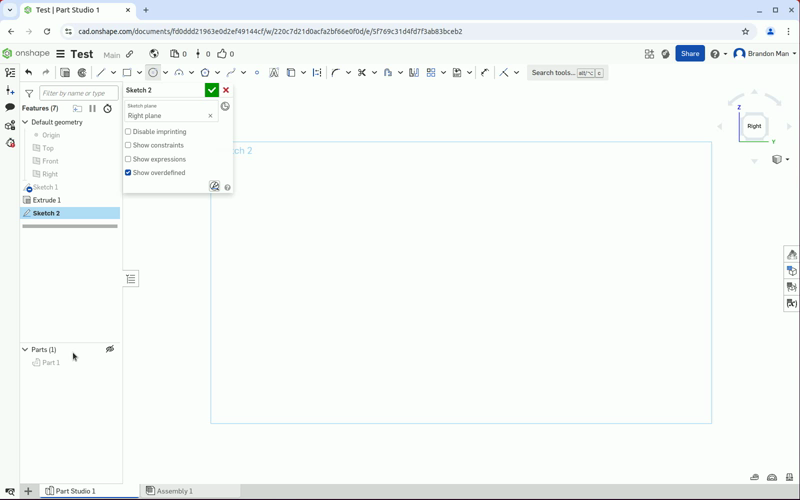
mouse_move(461, 282)
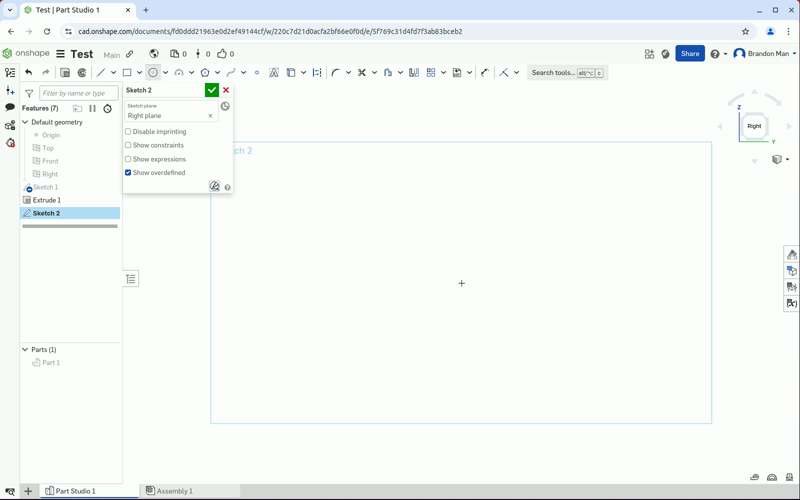
click(461, 282)
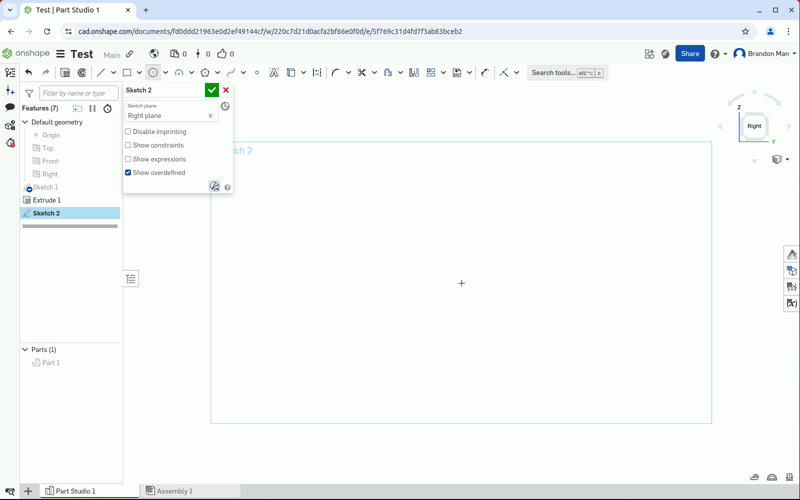
key_up(shift)
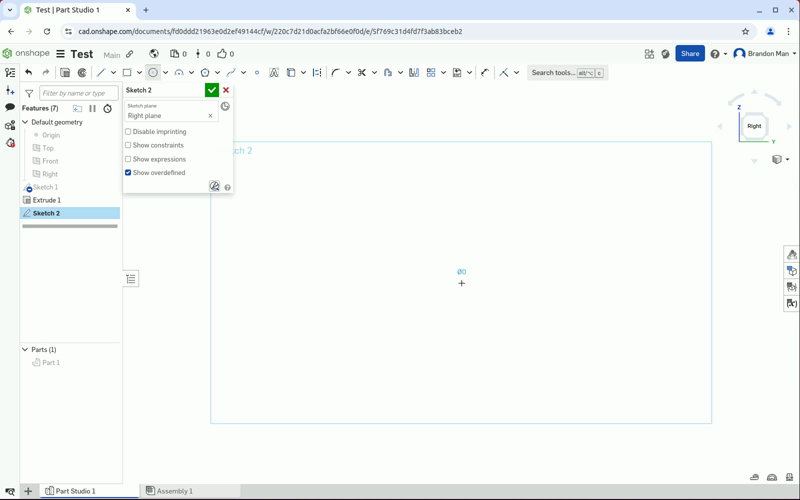
mouse_move(467, 282)
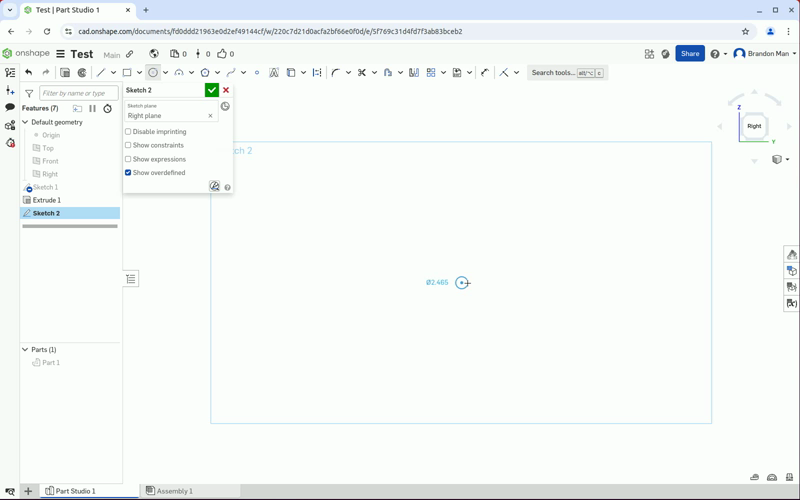
click(467, 282)
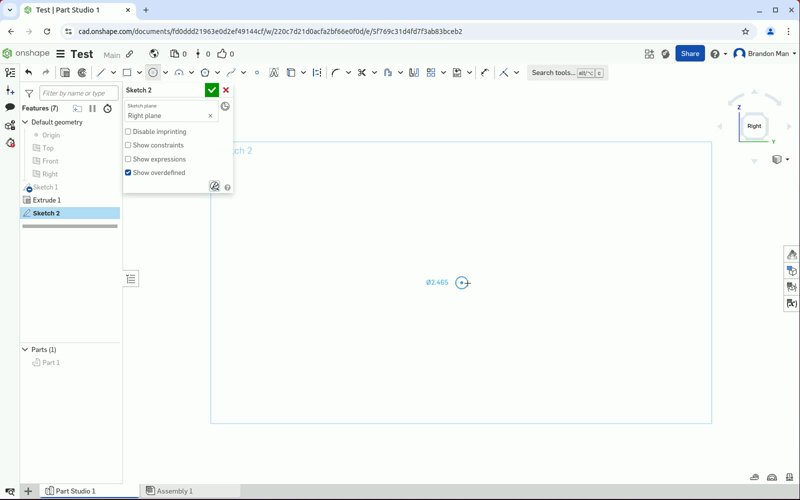
key(esc)
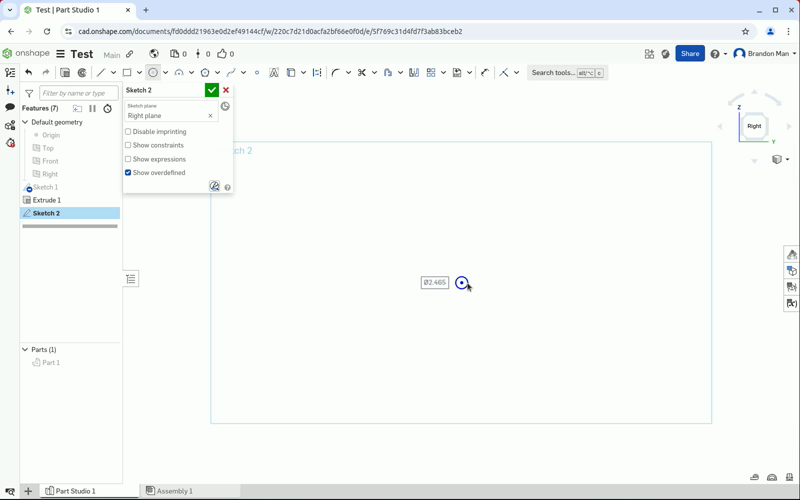
key(c)
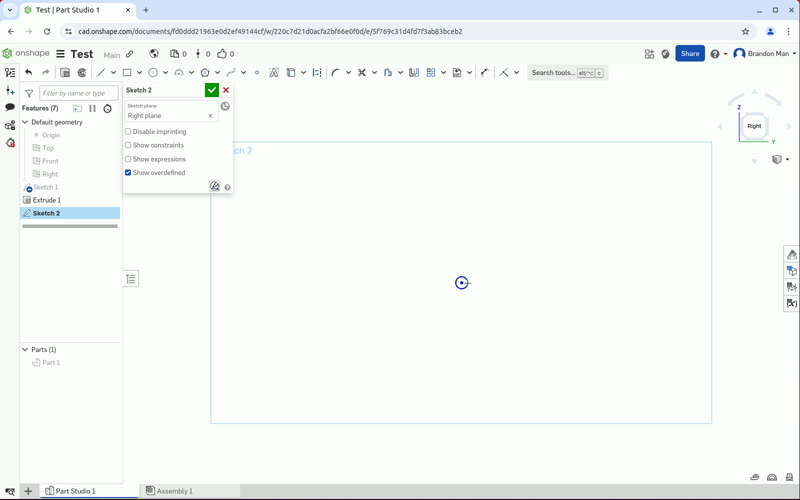
key_down(shift)
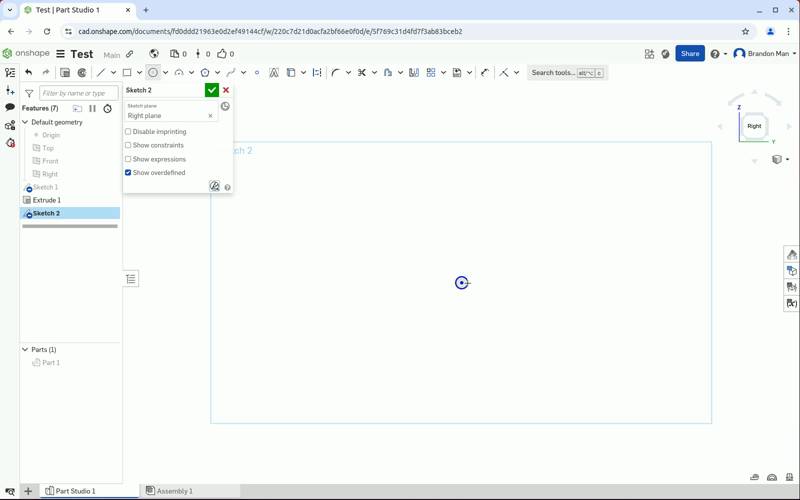
mouse_move(461, 282)
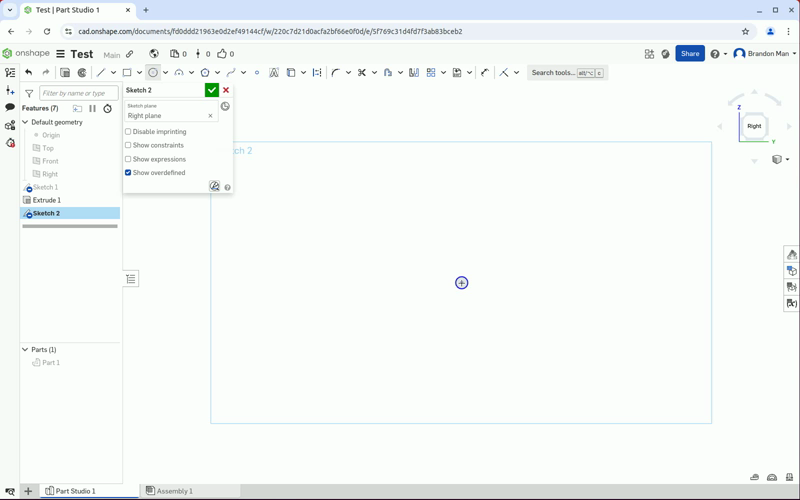
click(461, 282)
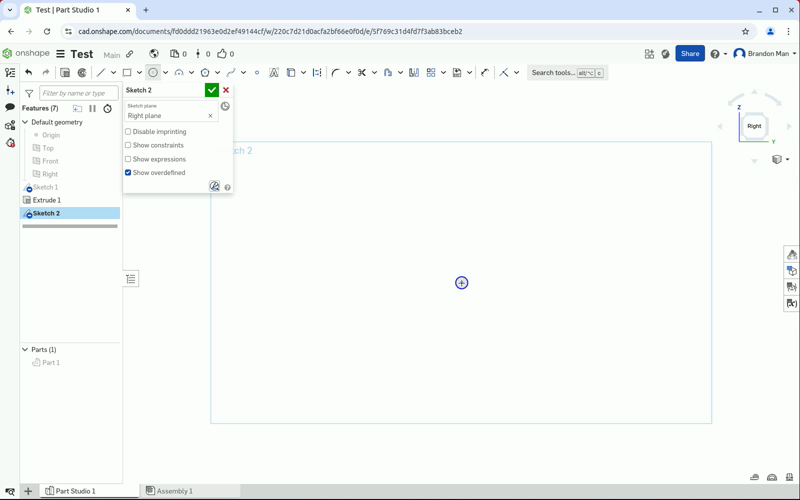
key_up(shift)
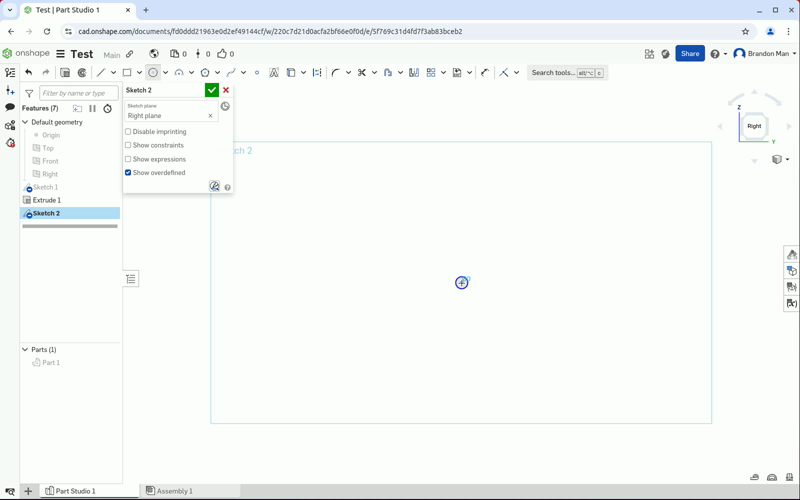
mouse_move(466, 282)
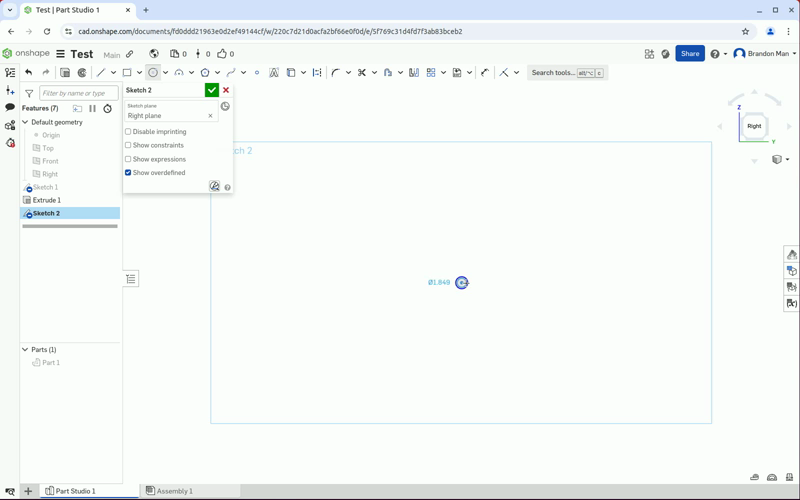
scroll(6)
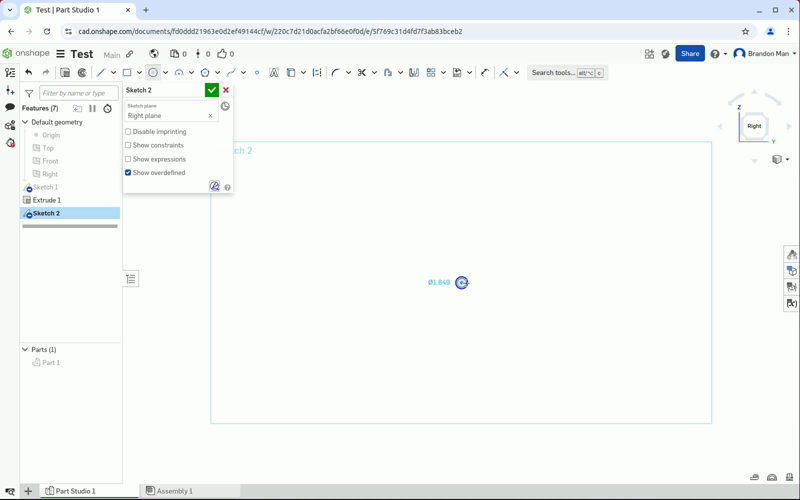
scroll(6)
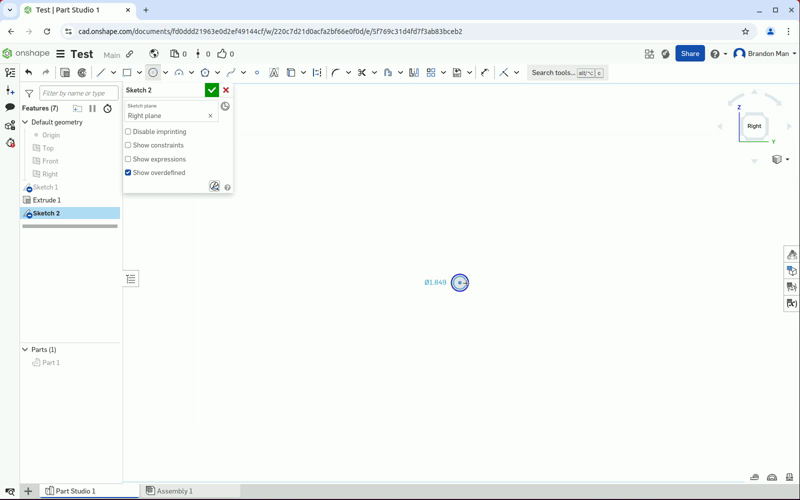
scroll(6)
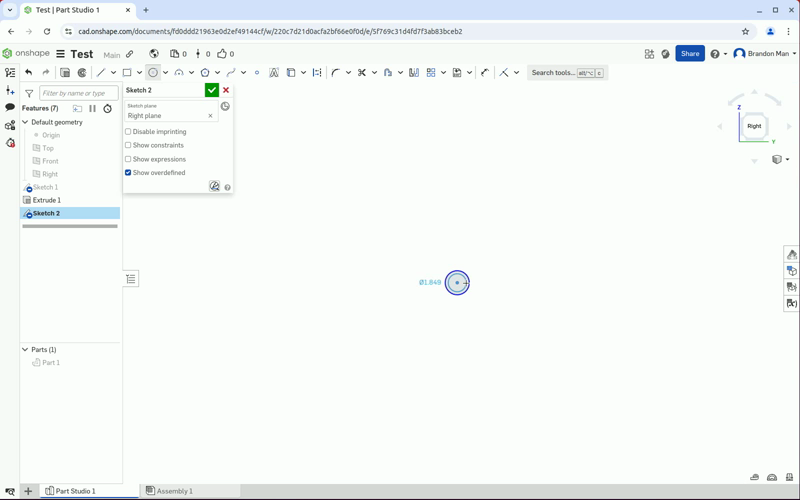
scroll(6)
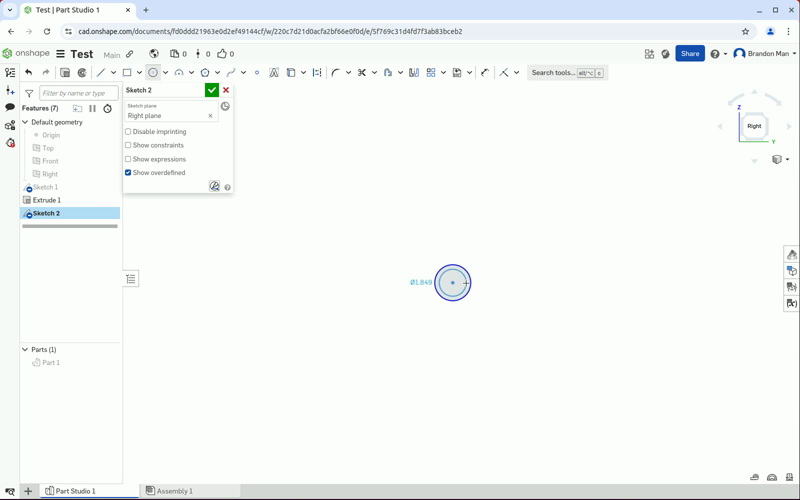
scroll(6)
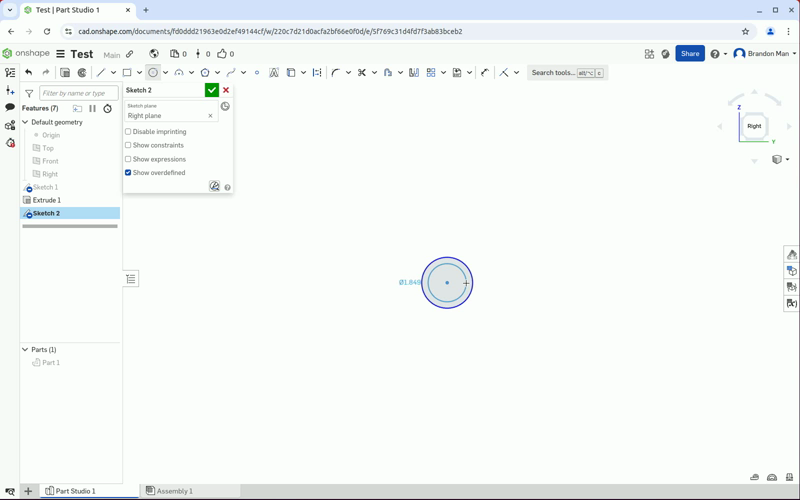
scroll(6)
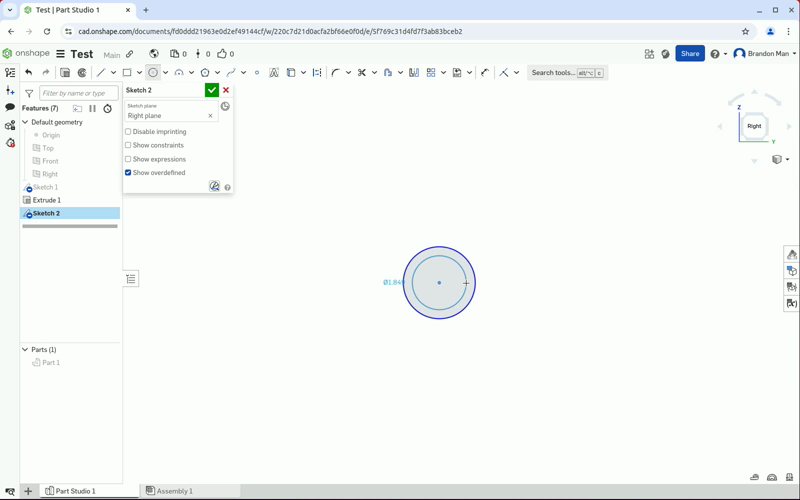
scroll(6)
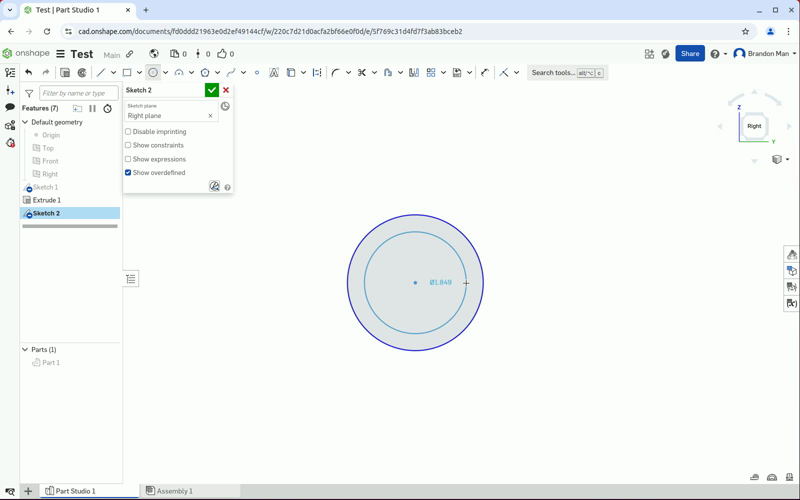
click(466, 282)
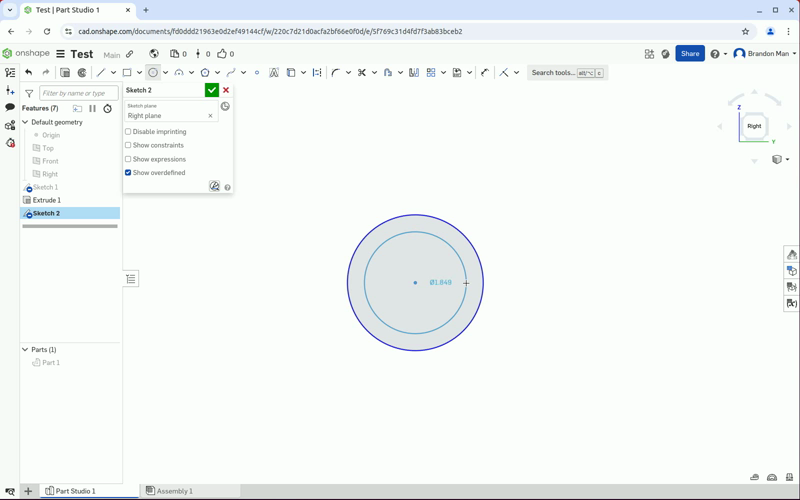
scroll(-6)
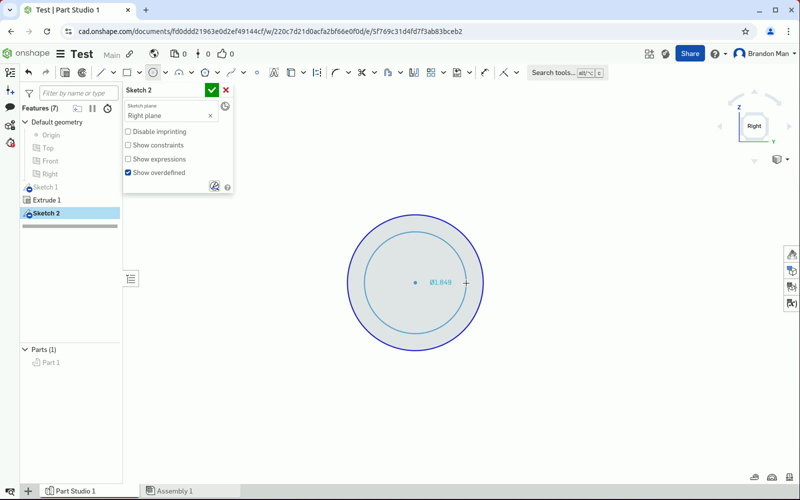
scroll(-6)
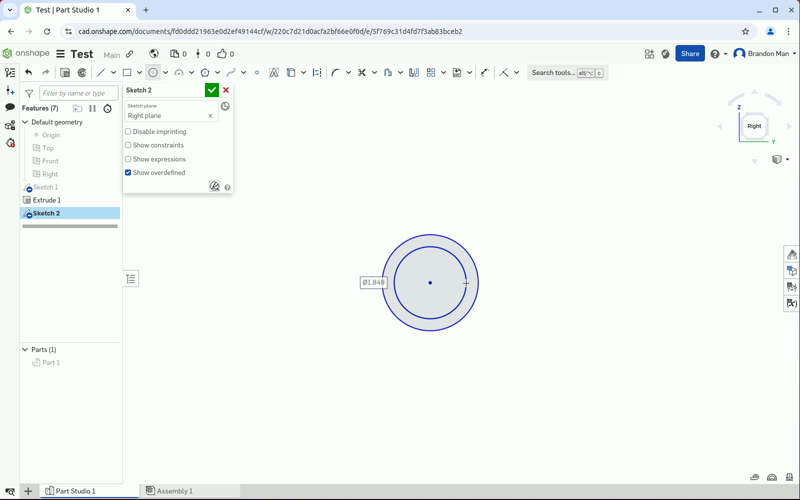
scroll(-6)
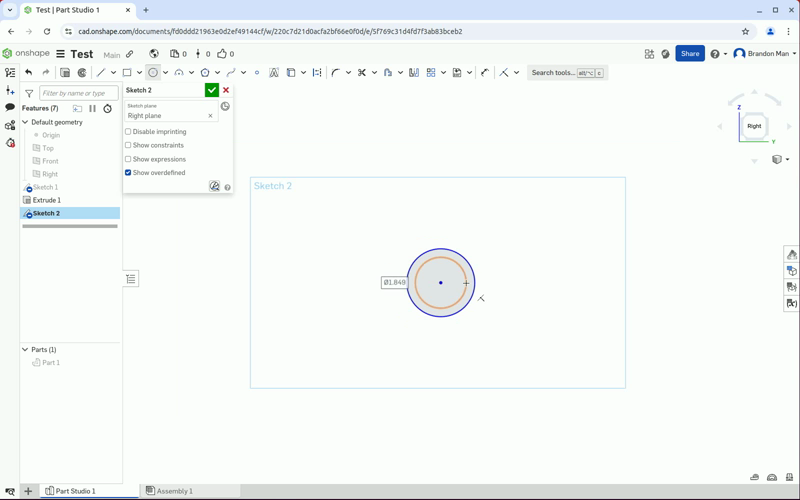
scroll(-6)
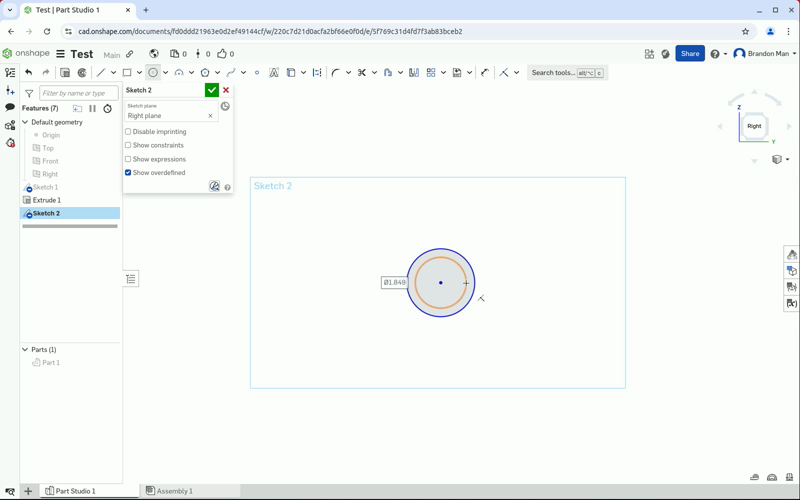
scroll(-6)
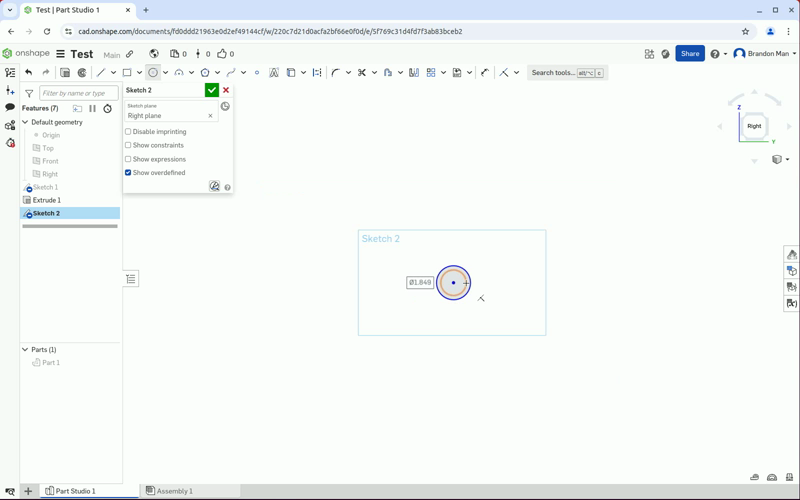
scroll(-6)
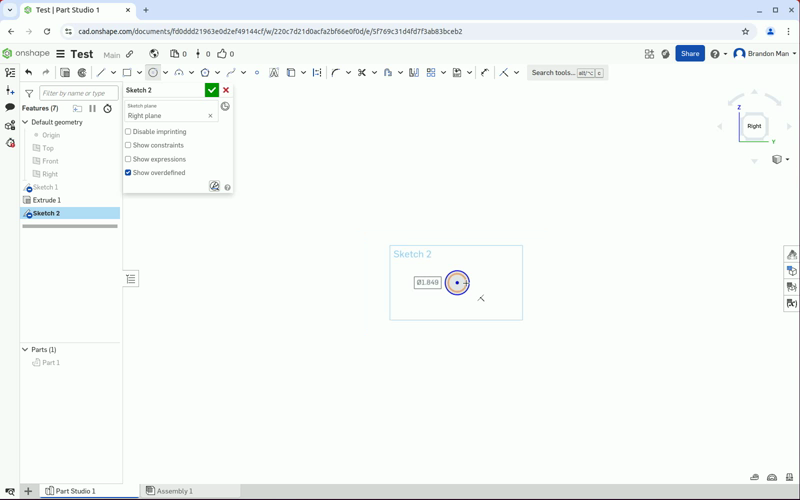
scroll(-6)
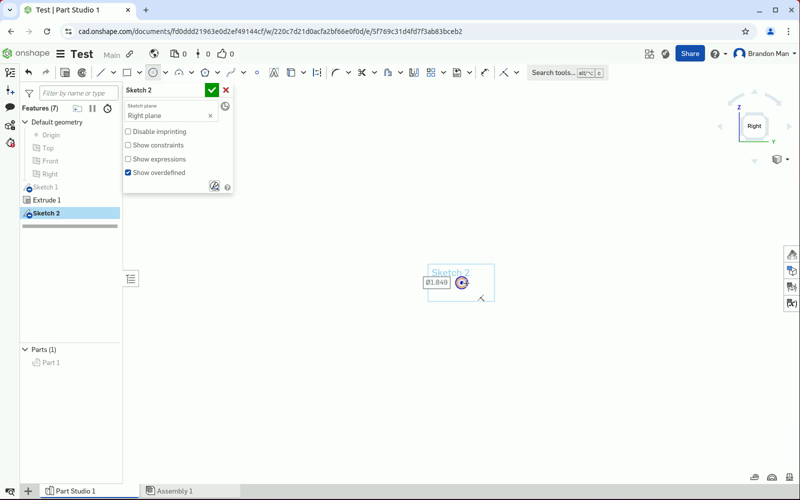
key(esc)
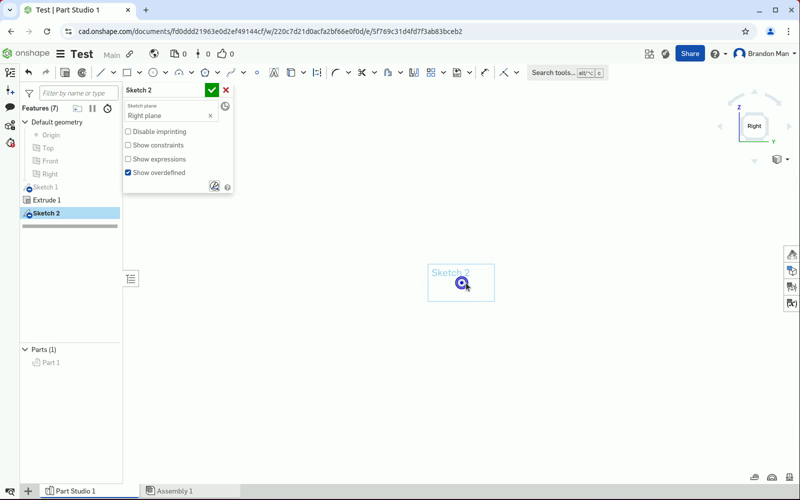
mouse_move(457, 281)
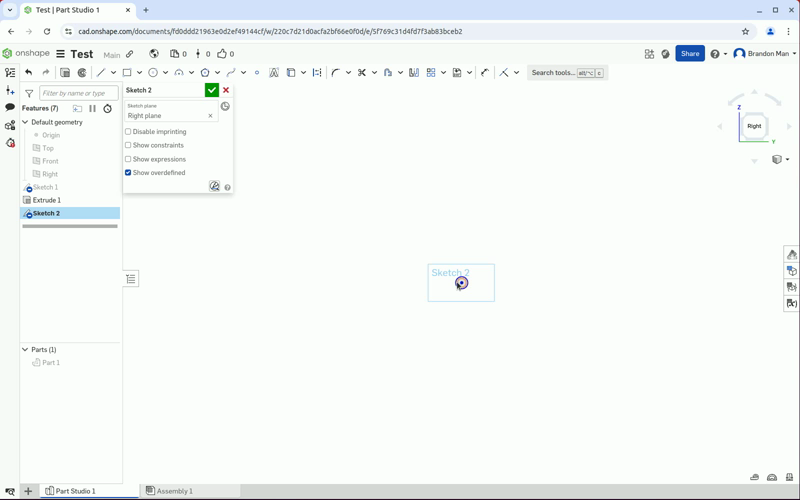
scroll(6)
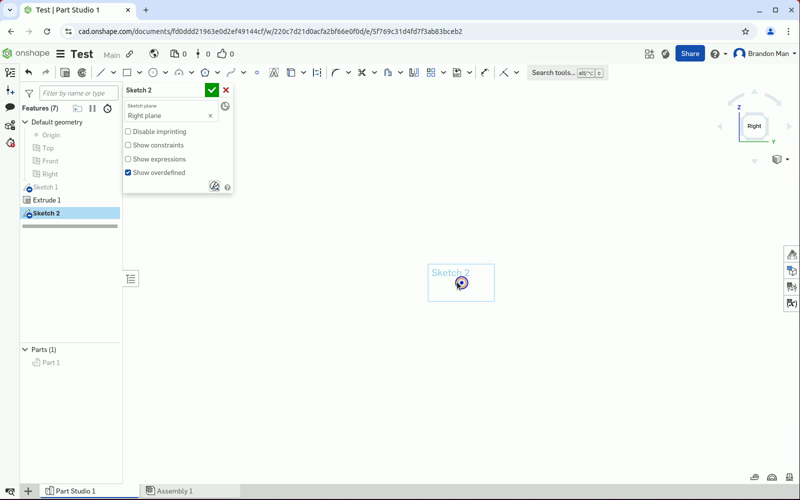
scroll(6)
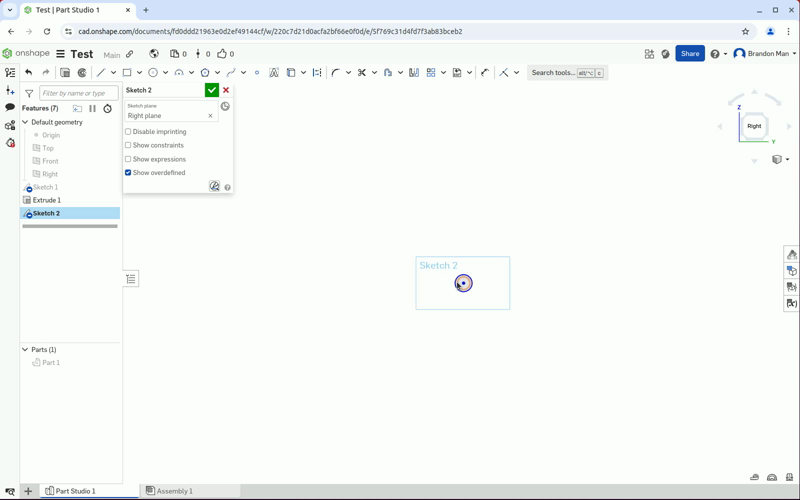
scroll(6)
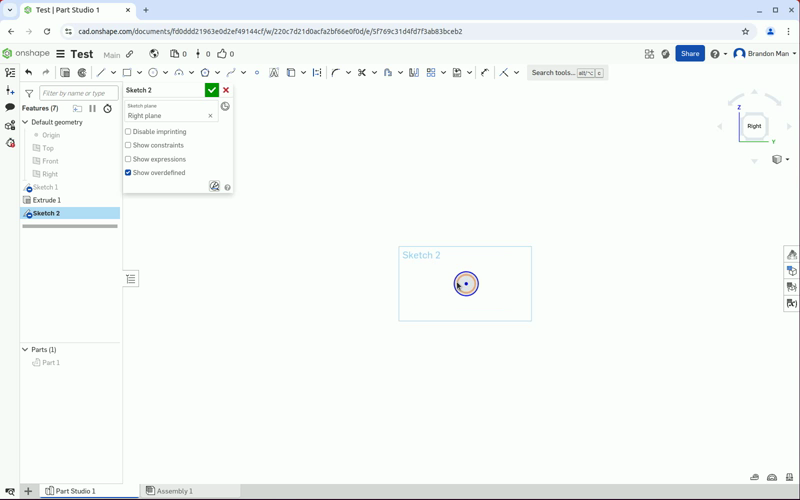
scroll(6)
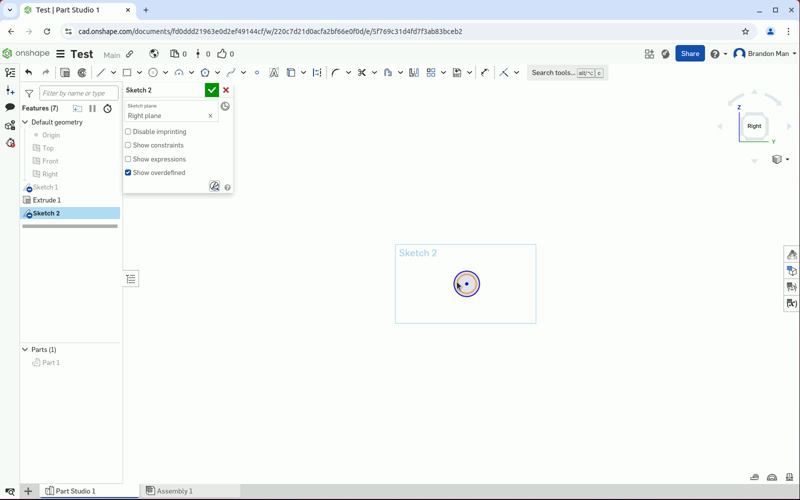
scroll(6)
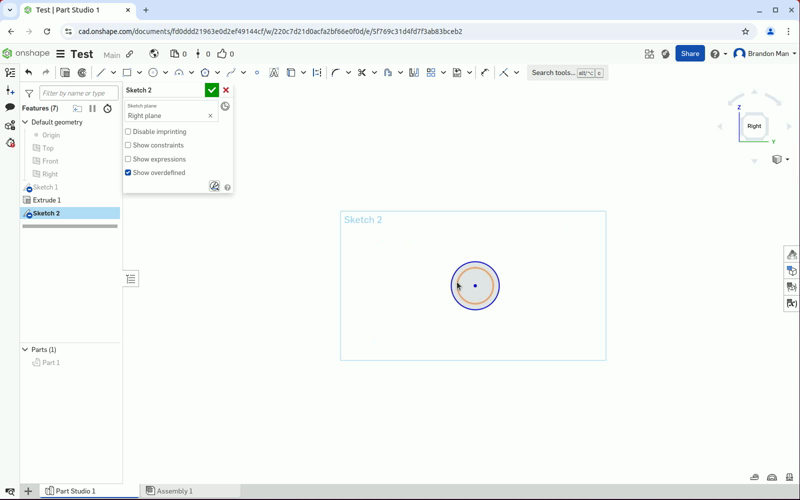
scroll(6)
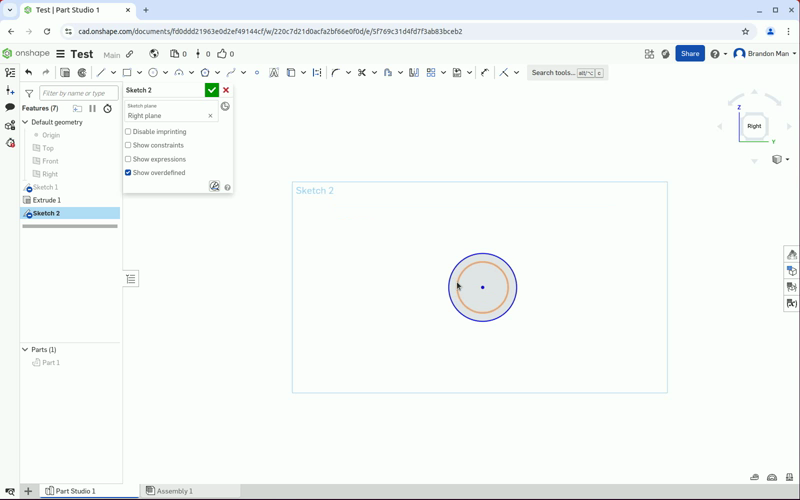
scroll(6)
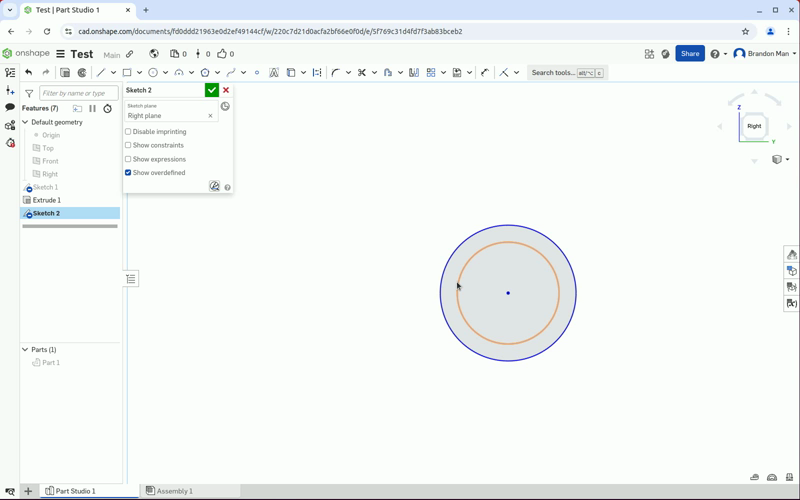
click(457, 281)
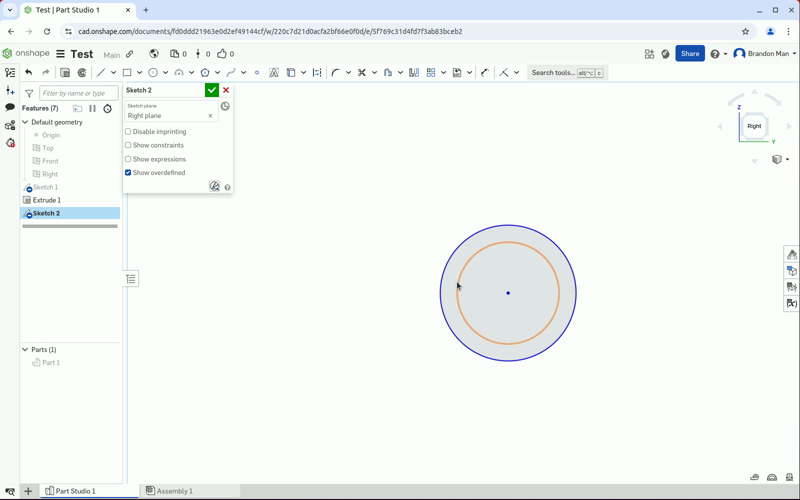
scroll(-6)
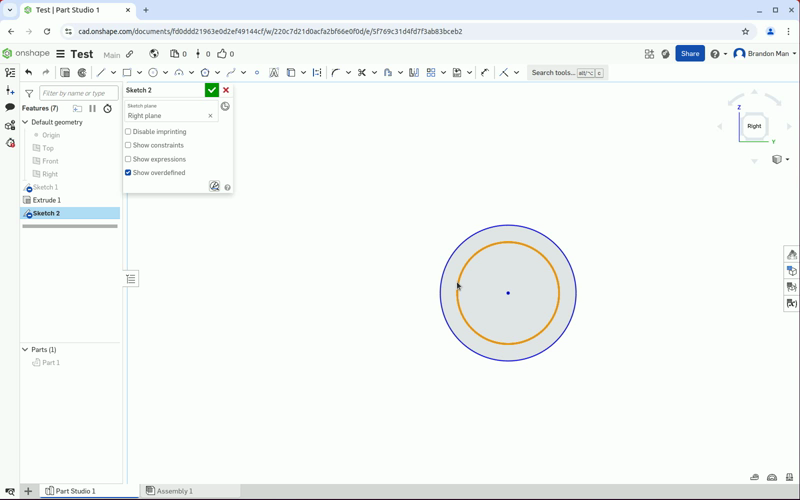
scroll(-6)
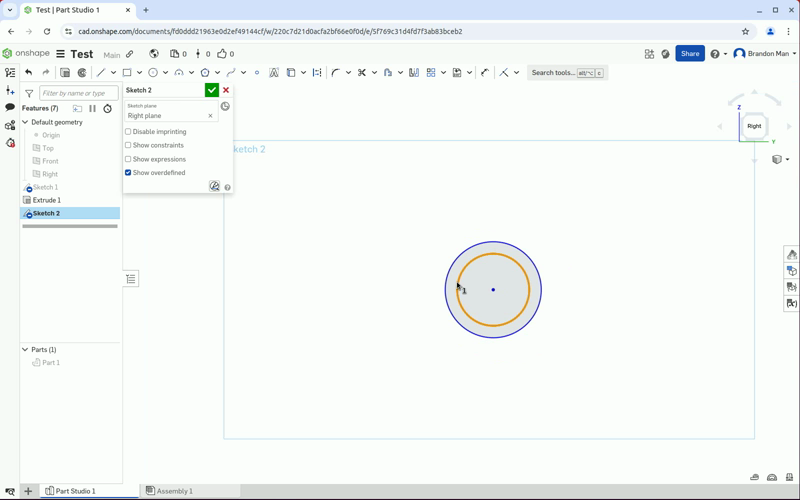
scroll(-6)
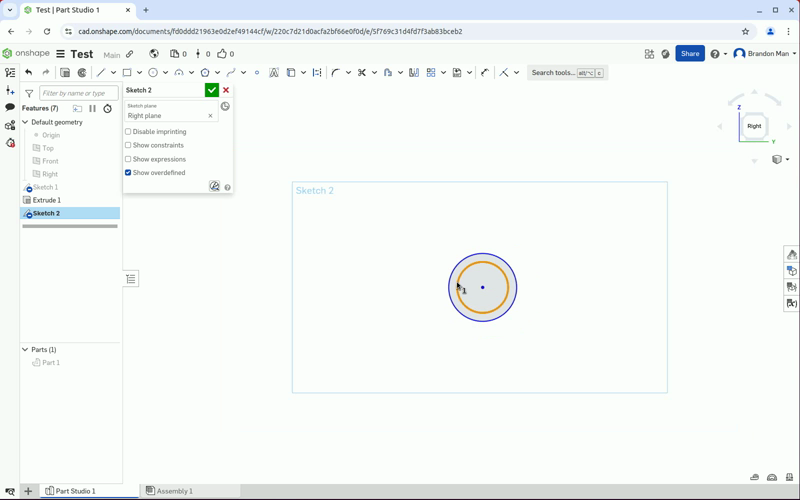
scroll(-6)
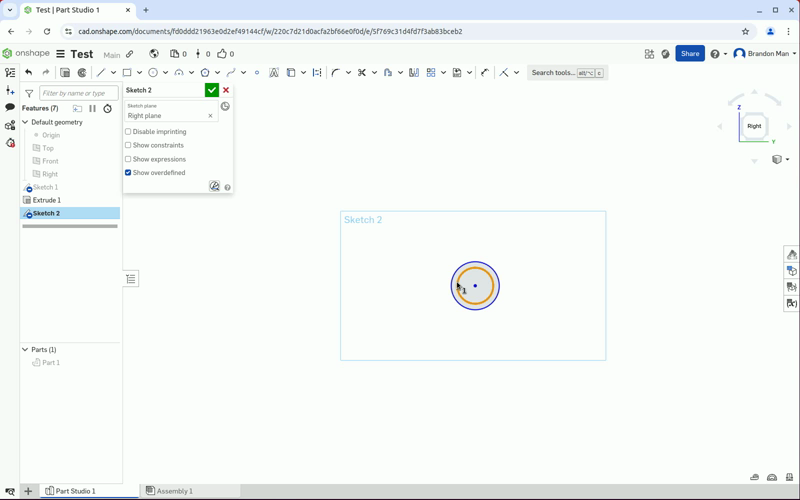
scroll(-6)
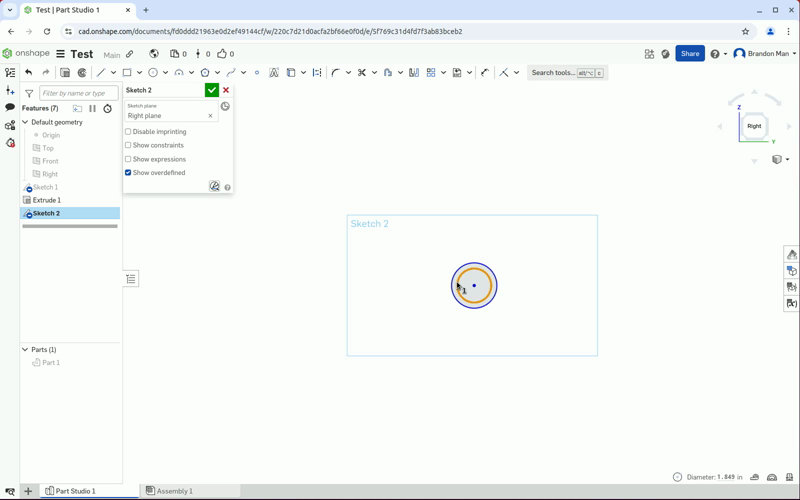
scroll(-6)
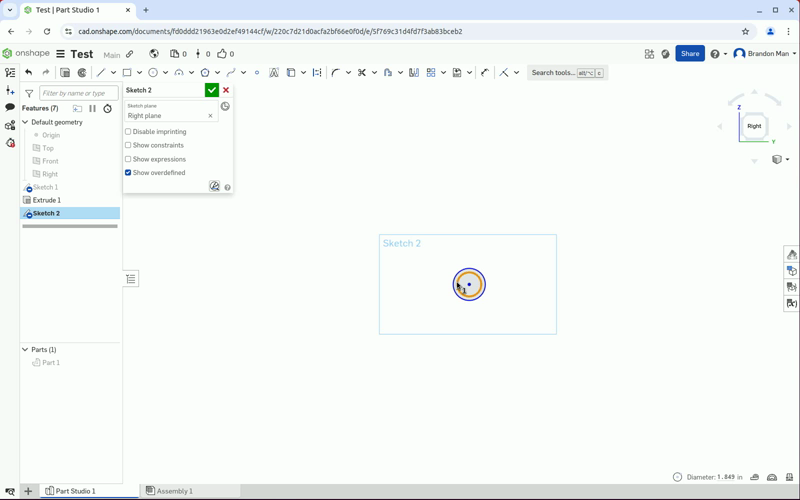
scroll(-6)
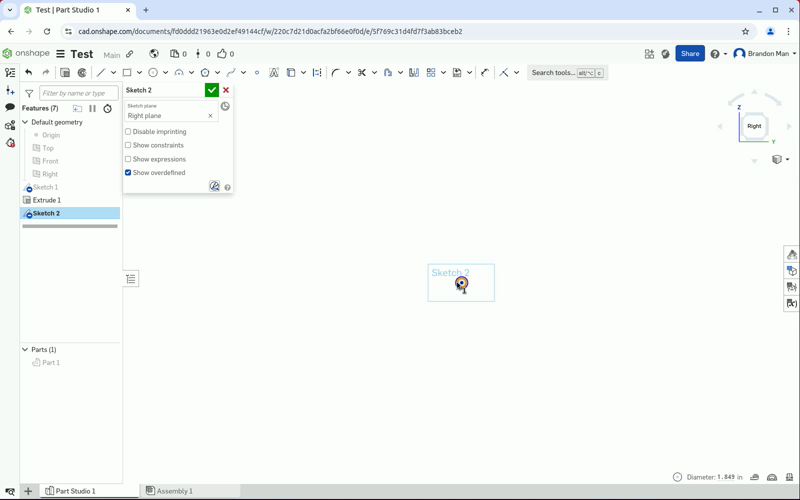
mouse_move(73, 352)
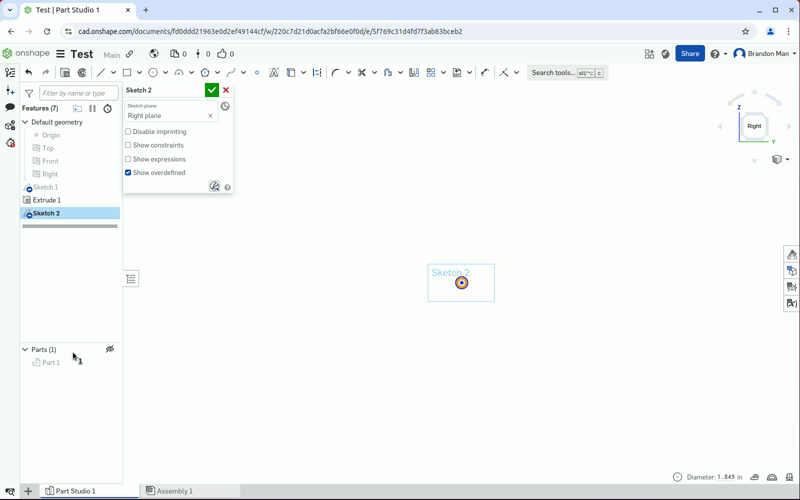
key(shift+y)
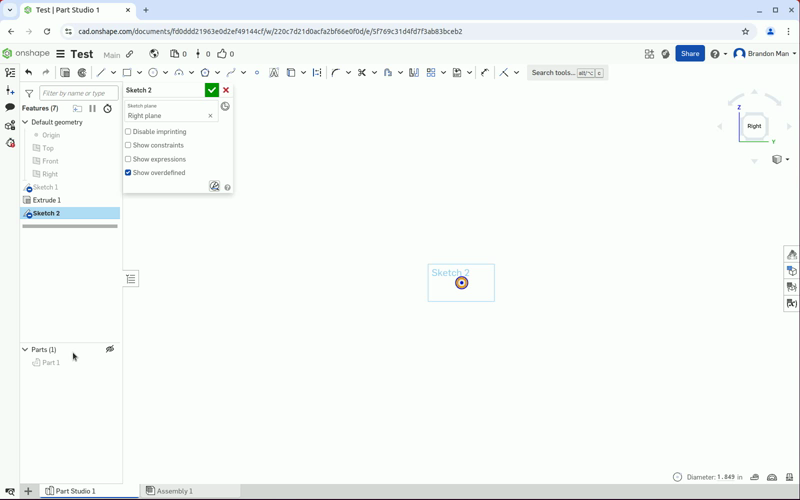
key(shift+e)
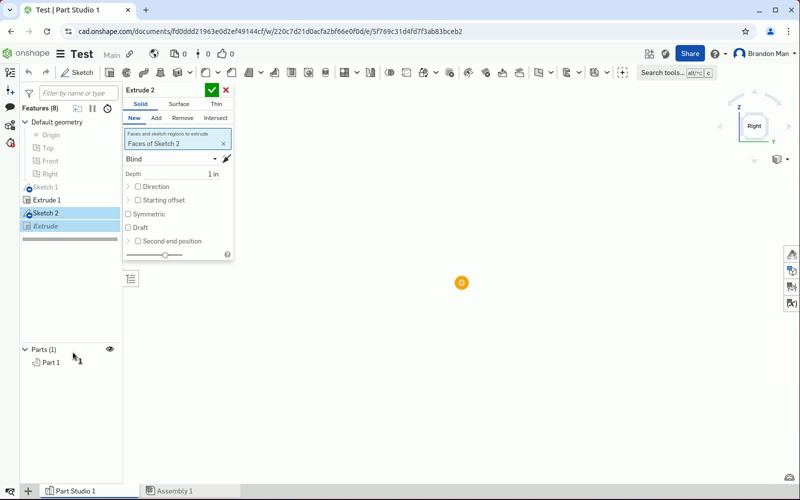
mouse_move(143, 106)
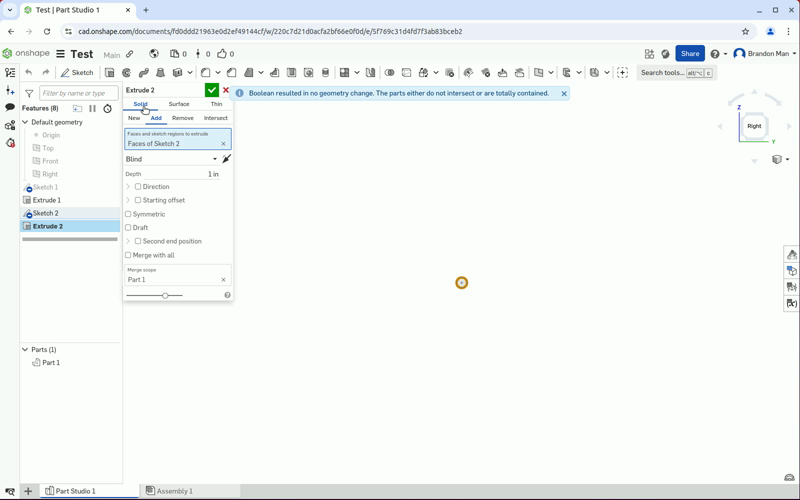
click(143, 106)
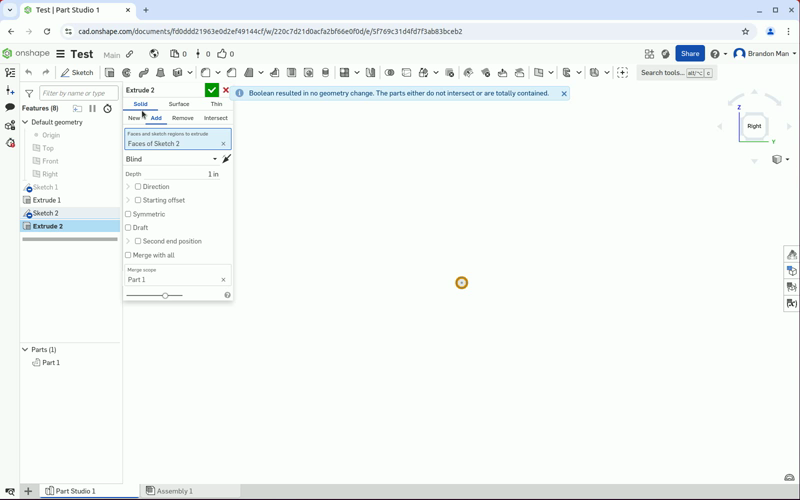
mouse_move(137, 120)
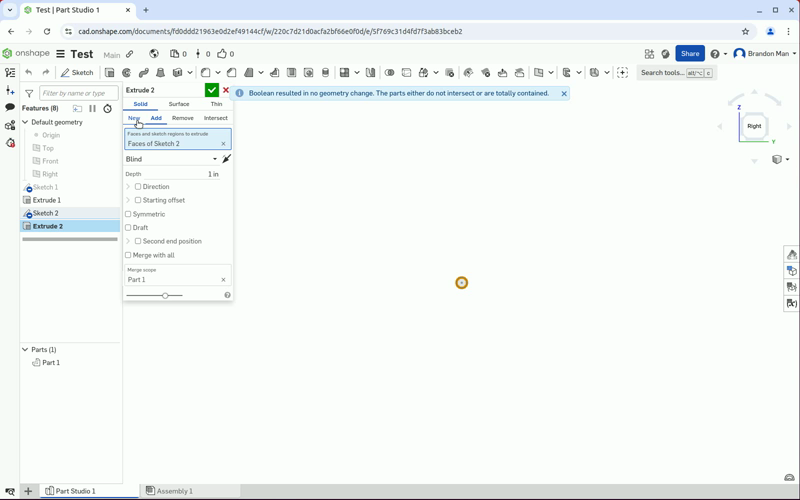
click(137, 120)
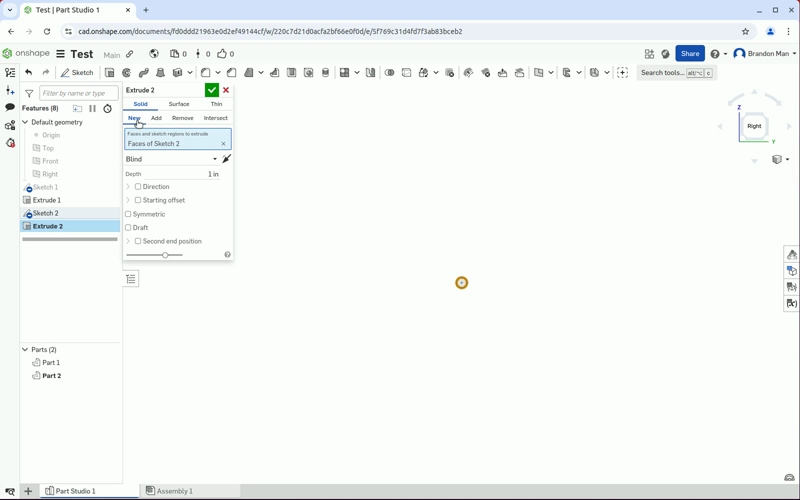
key(tab, 4)
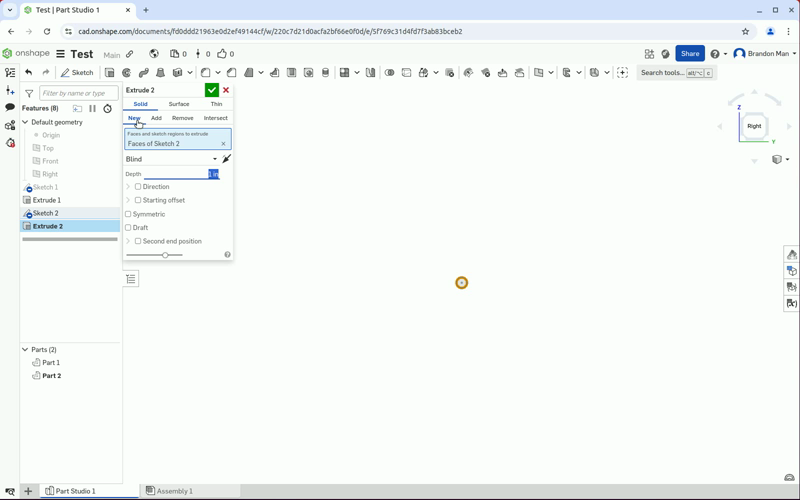
text(23.108)
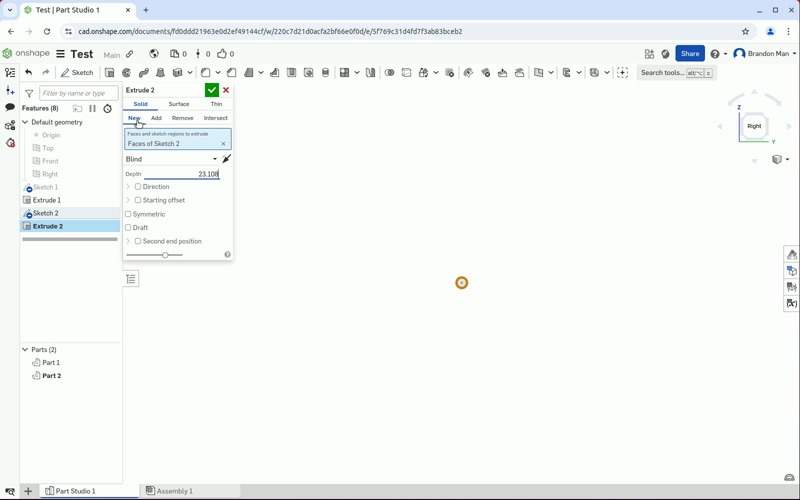
key(enter)
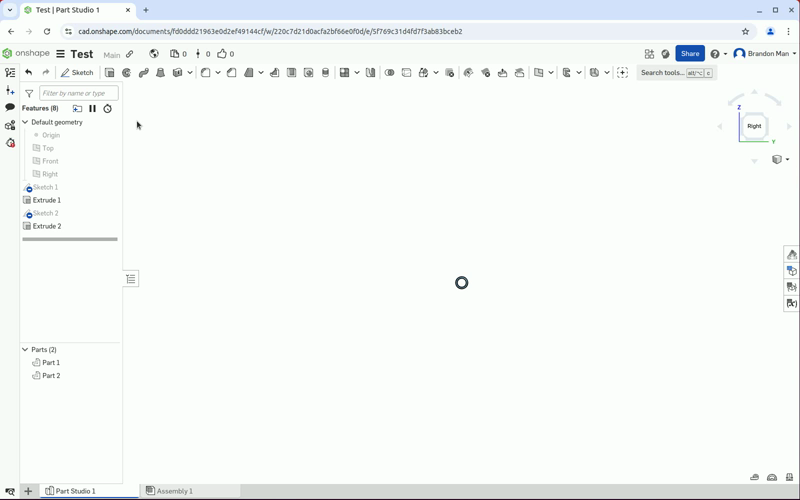
key(shift+h)
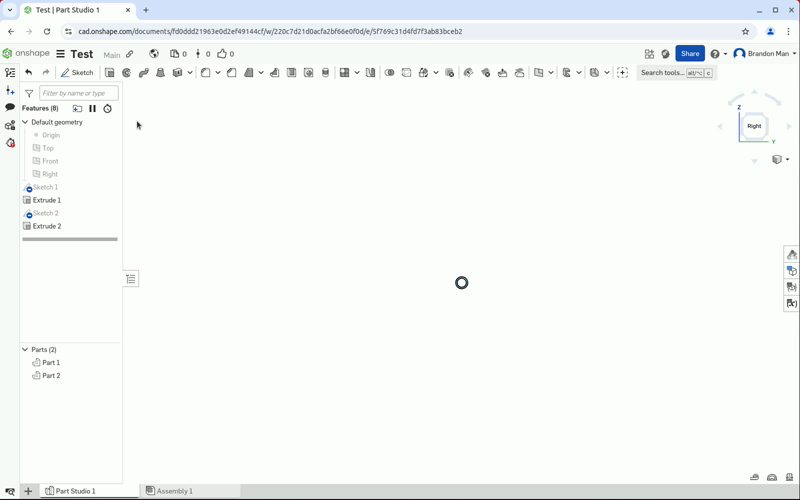
key(shift+h)
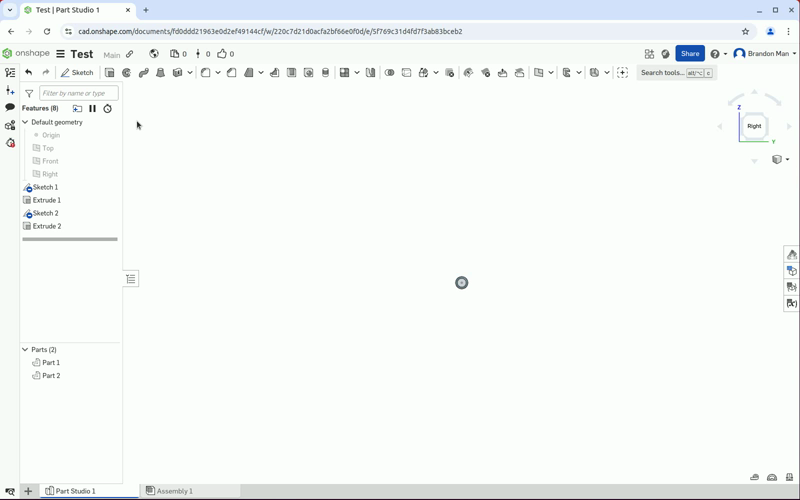
key(shift+7)
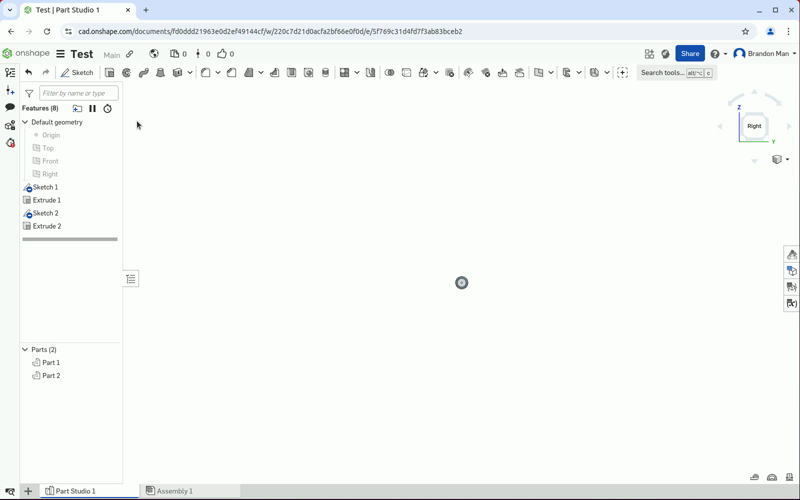
key(right, 2)
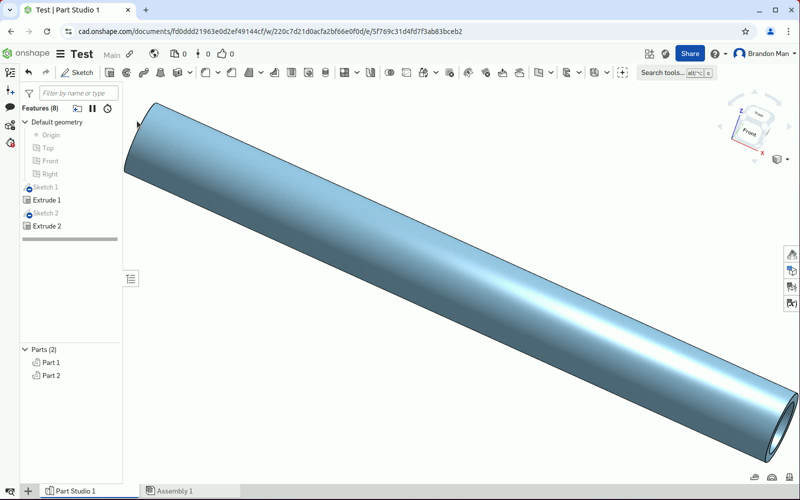
key(down, 2)
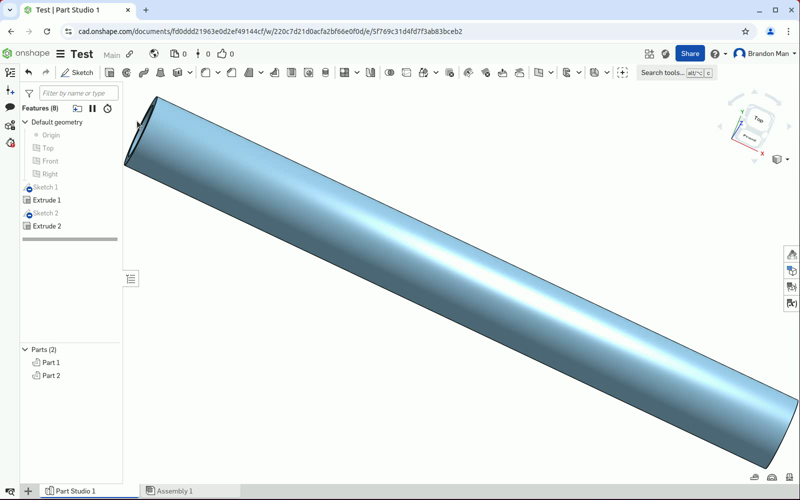
key(up, 2)
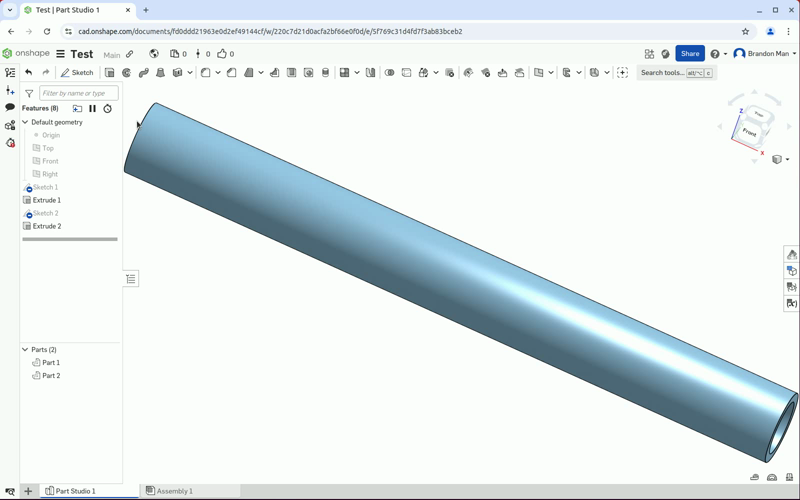
key(left, 2)
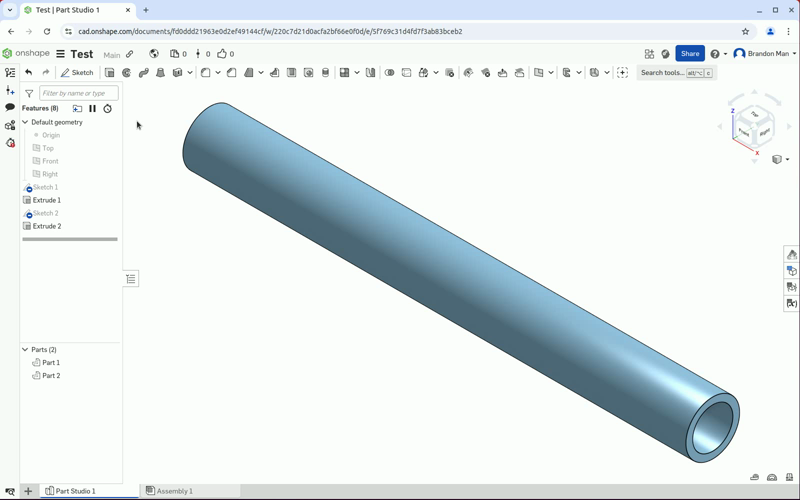
mouse_move(73, 189)
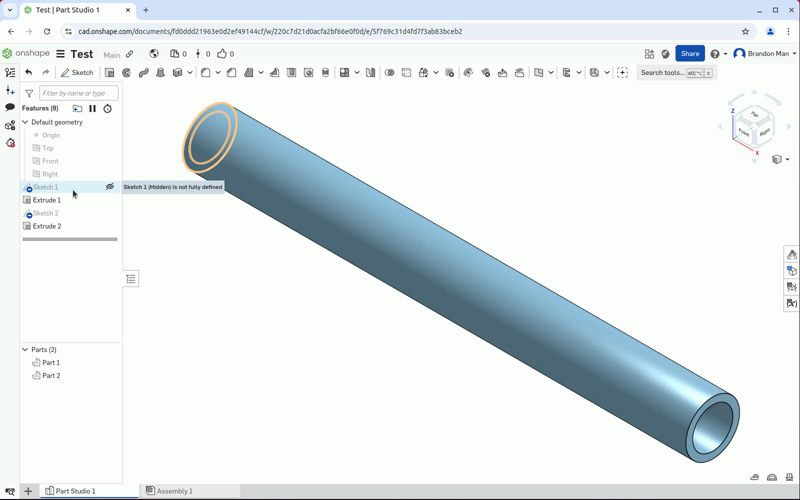
click(73, 189)